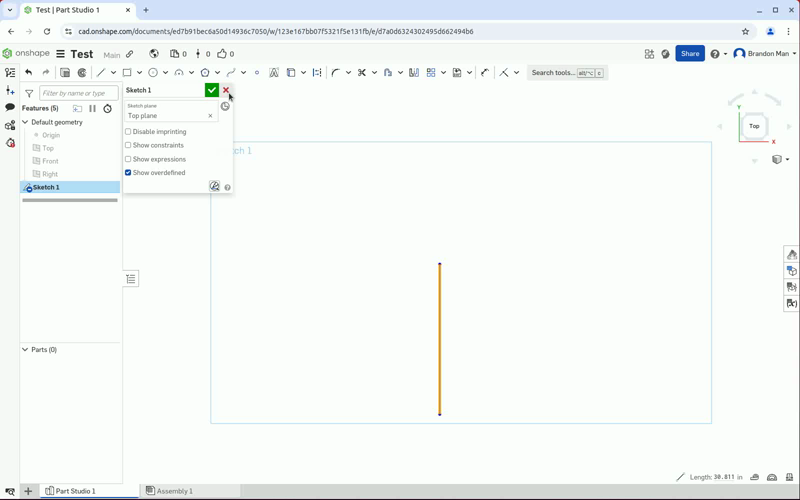
key(shift+h)
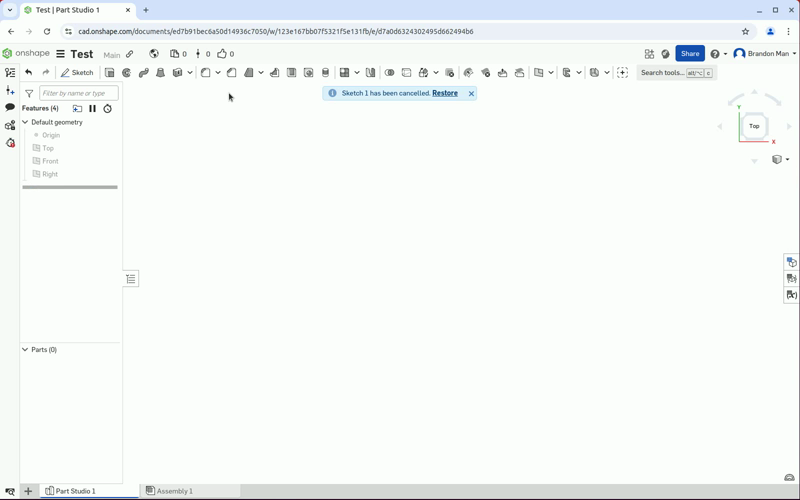
mouse_move(73, 352)
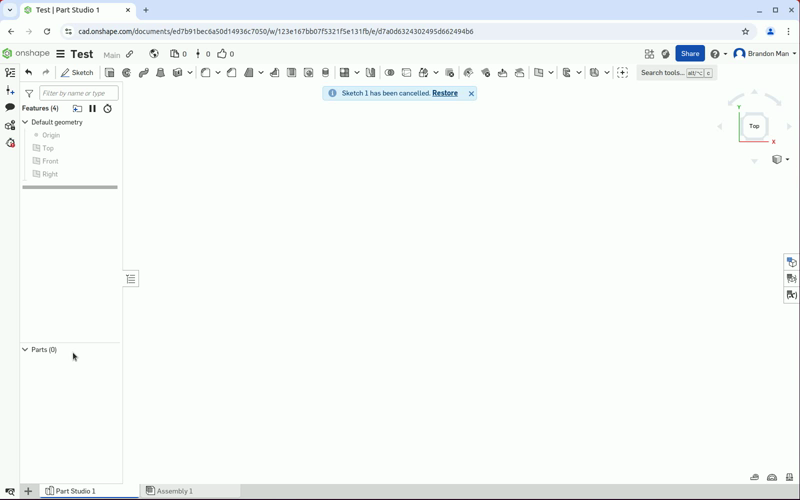
key(y)
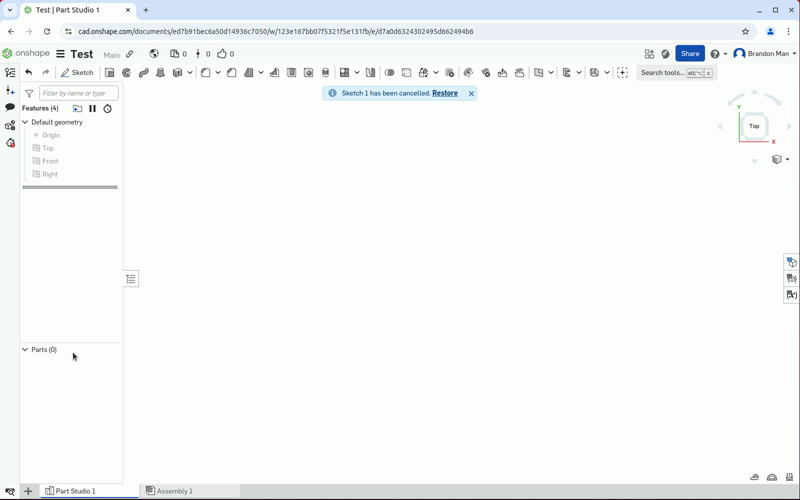
key(shift+p)
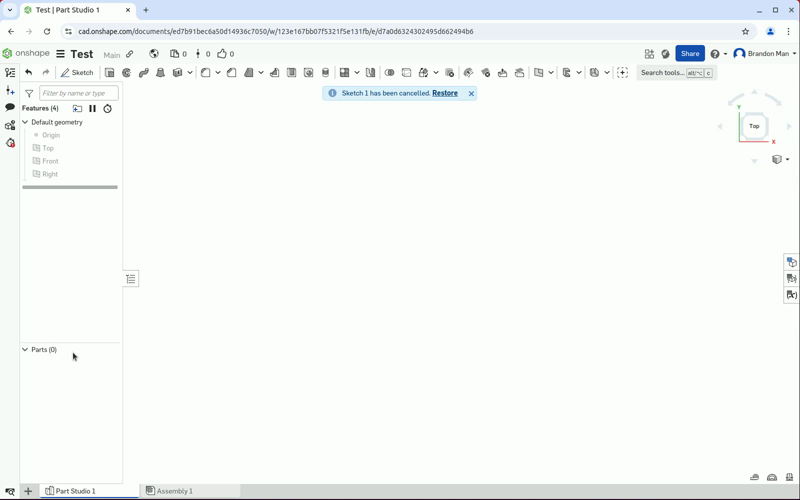
key(space)
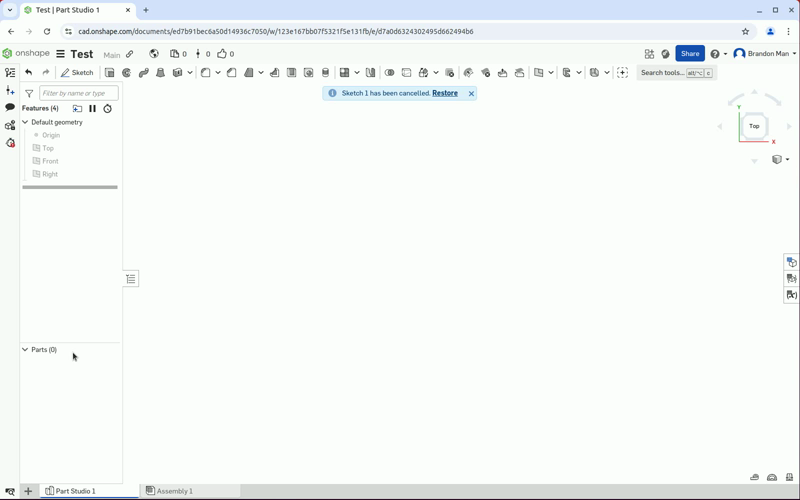
key_down(shift)
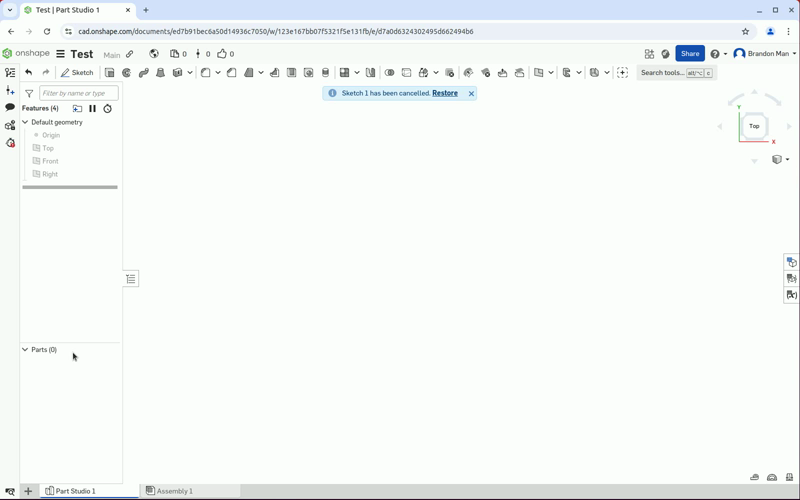
key(up)
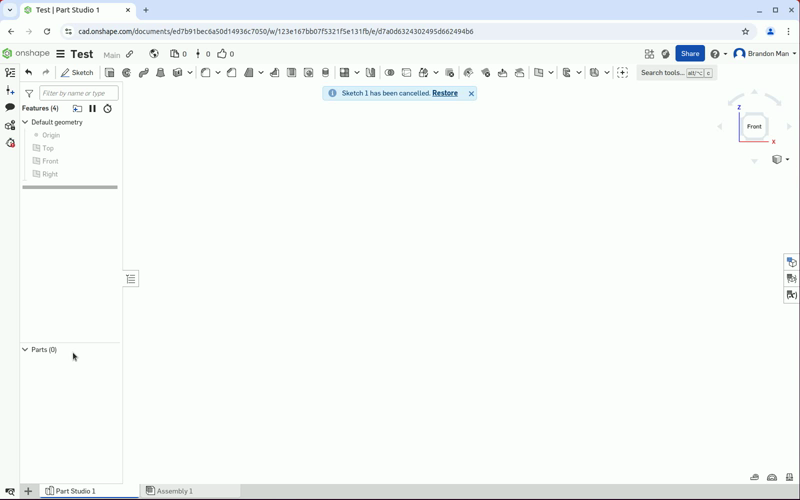
key_up(shift)
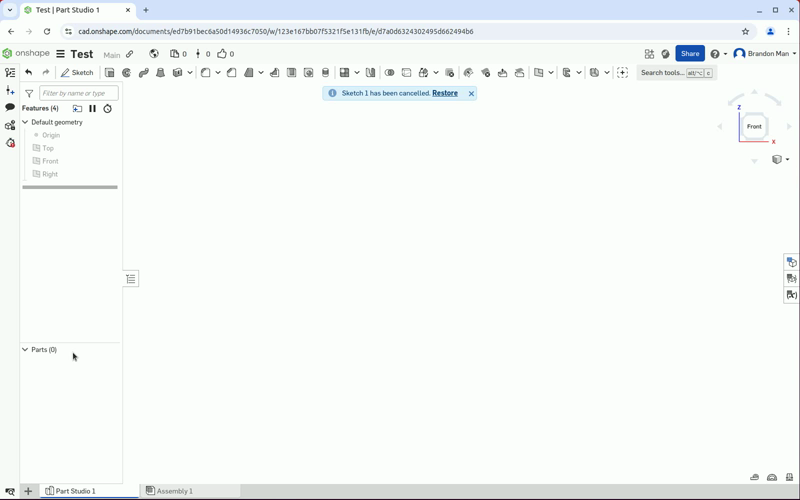
mouse_move(73, 352)
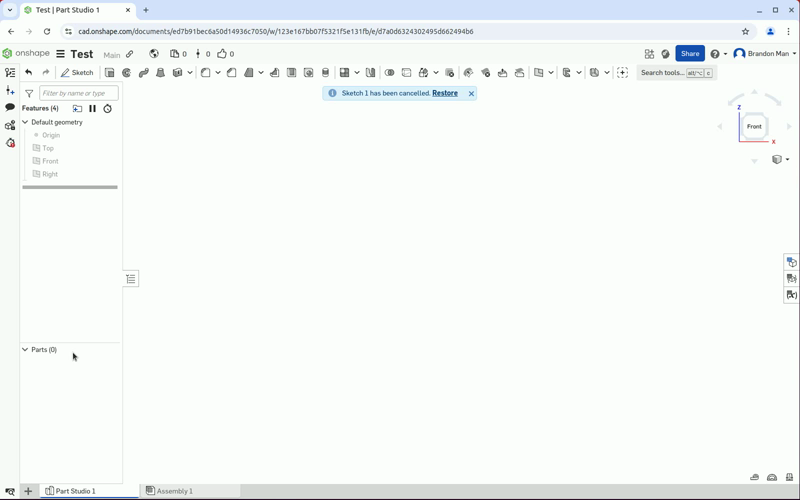
key(shift+y)
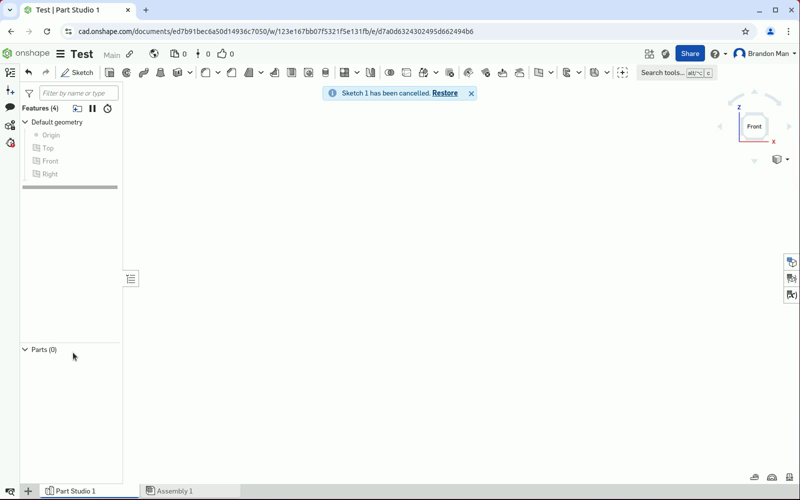
key(shift+s)
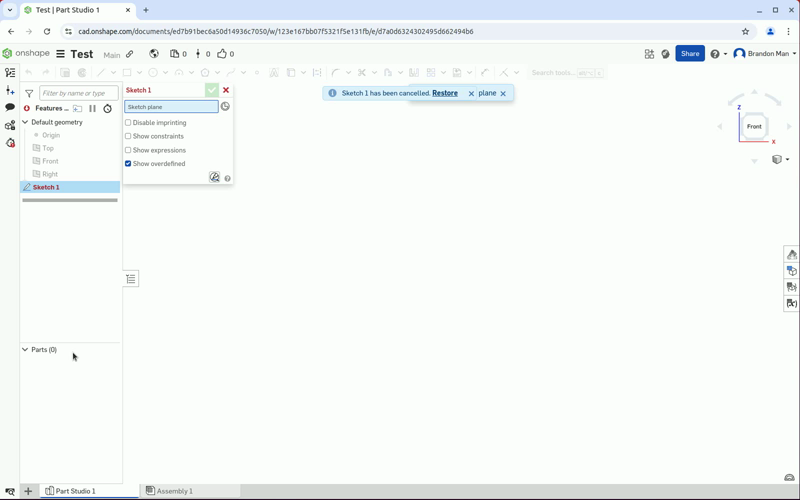
mouse_move(73, 163)
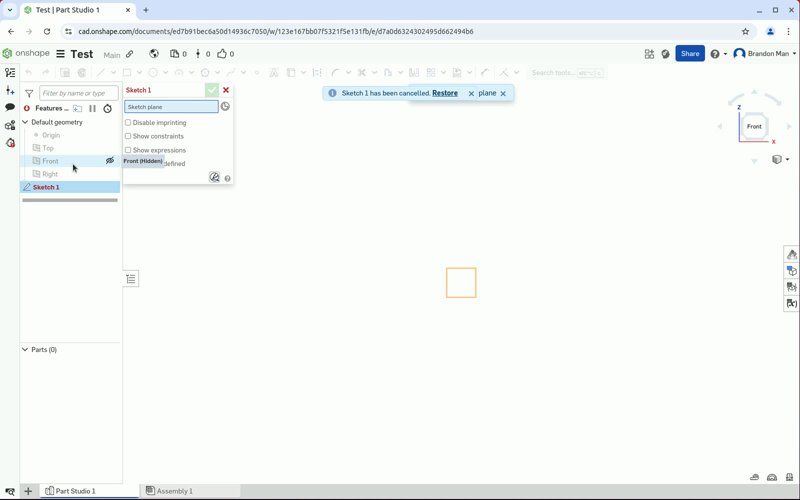
click(73, 163)
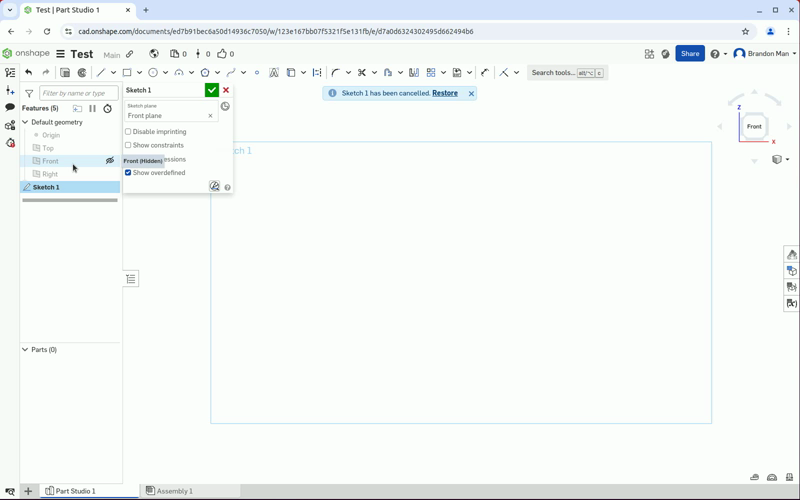
mouse_move(73, 352)
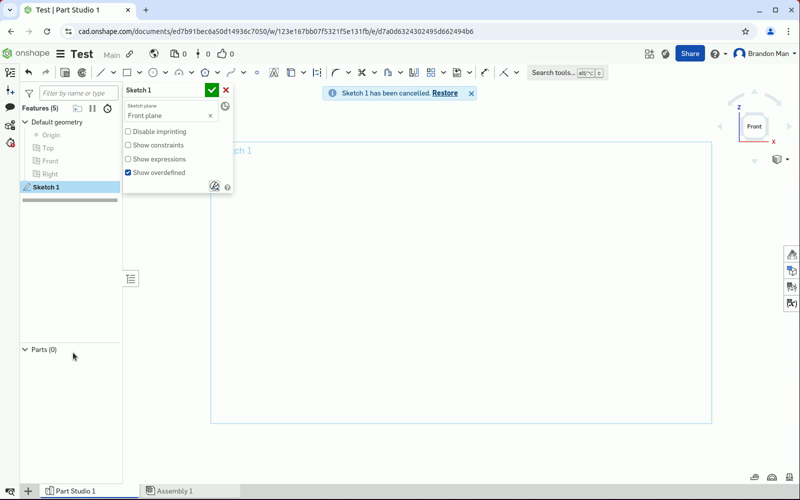
key(y)
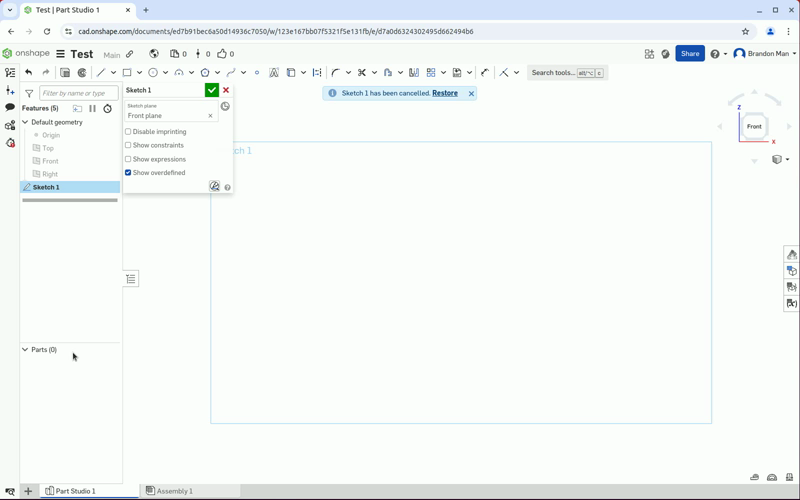
key(c)
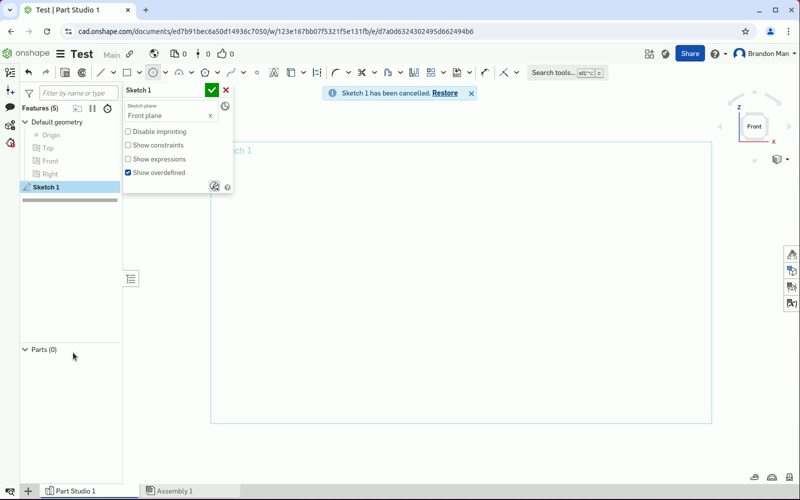
key_down(shift)
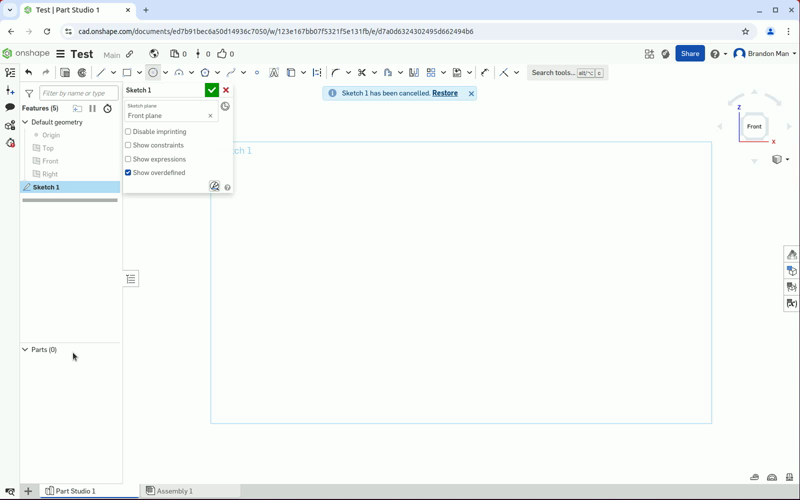
mouse_move(461, 282)
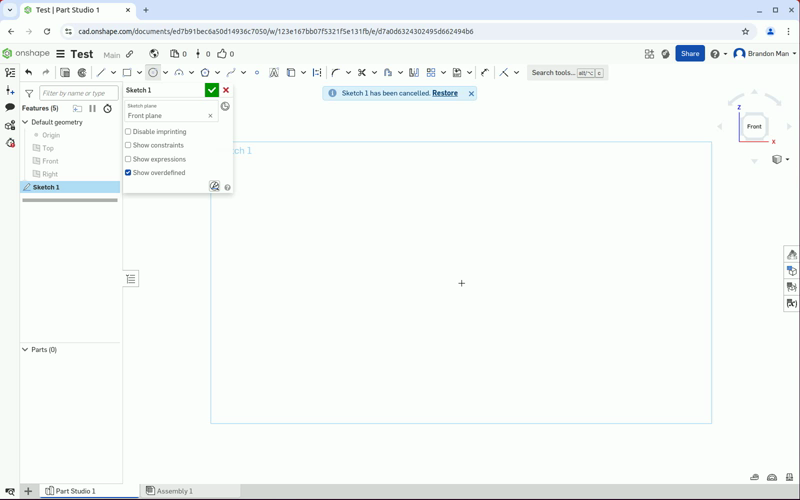
click(461, 282)
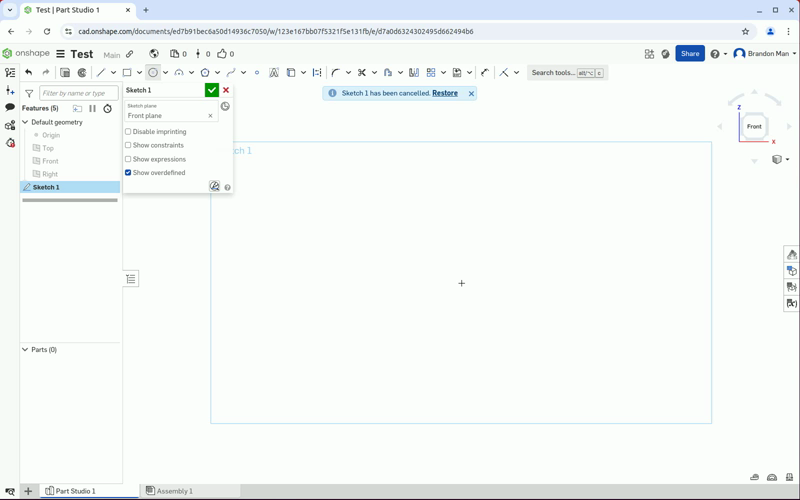
key_up(shift)
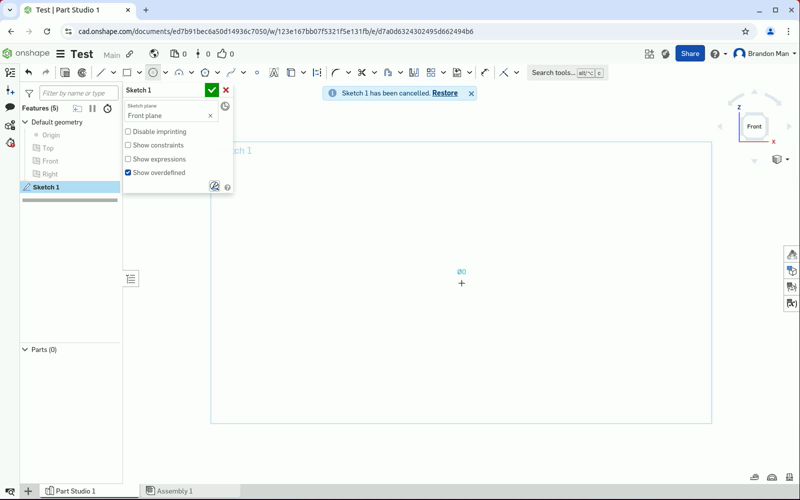
mouse_move(474, 282)
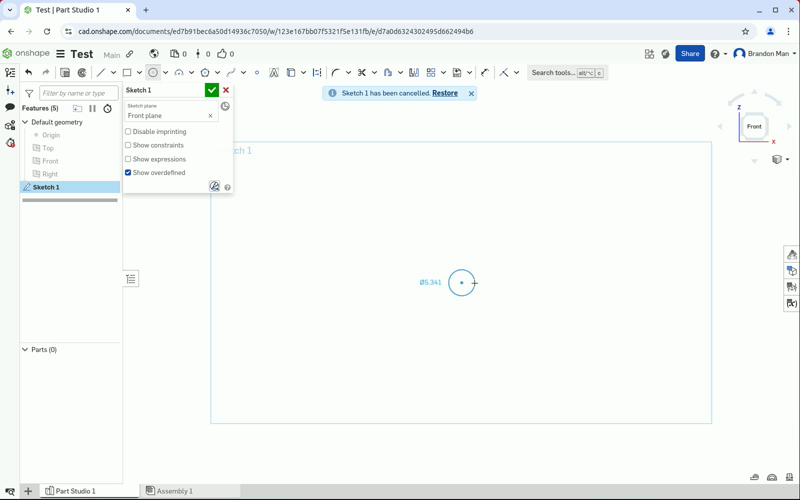
click(474, 282)
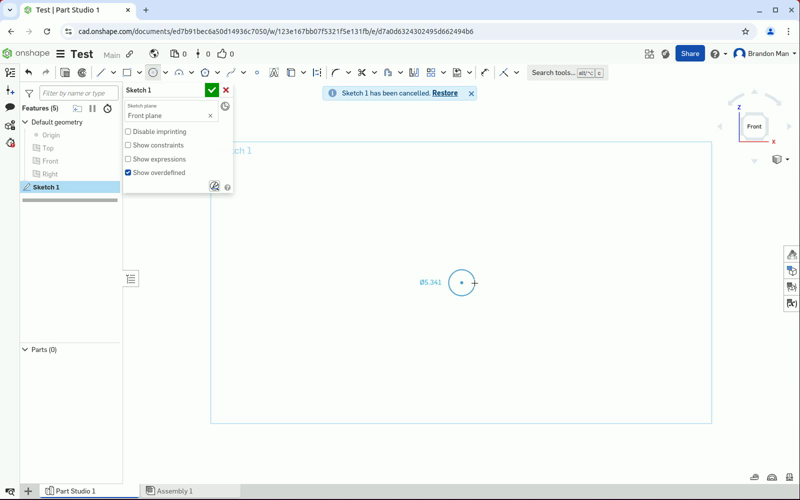
key(esc)
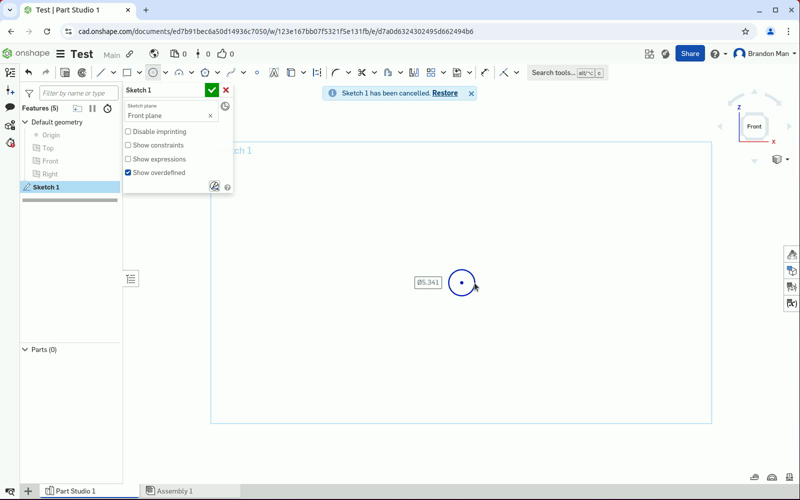
key(c)
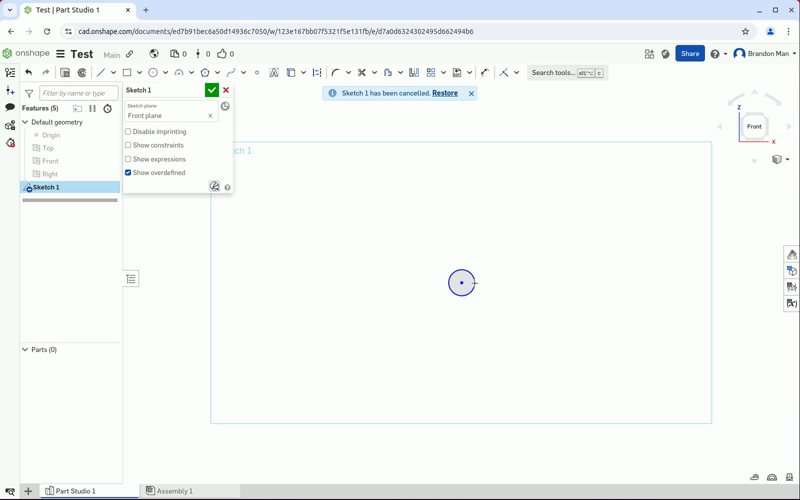
key_down(shift)
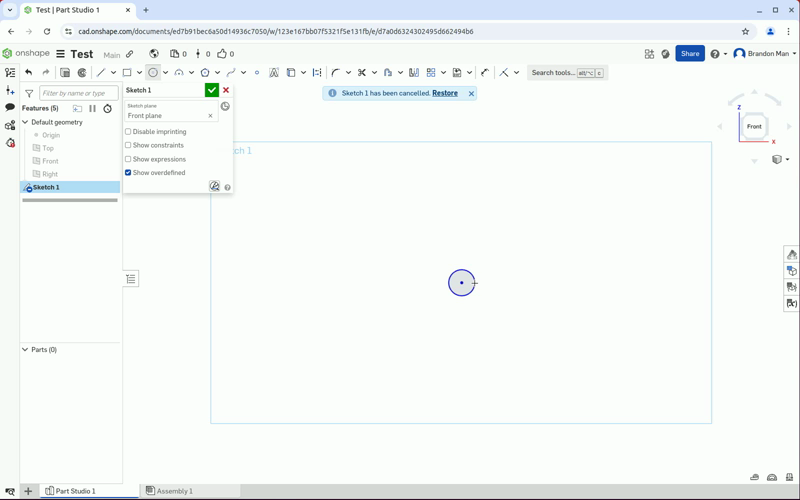
mouse_move(461, 282)
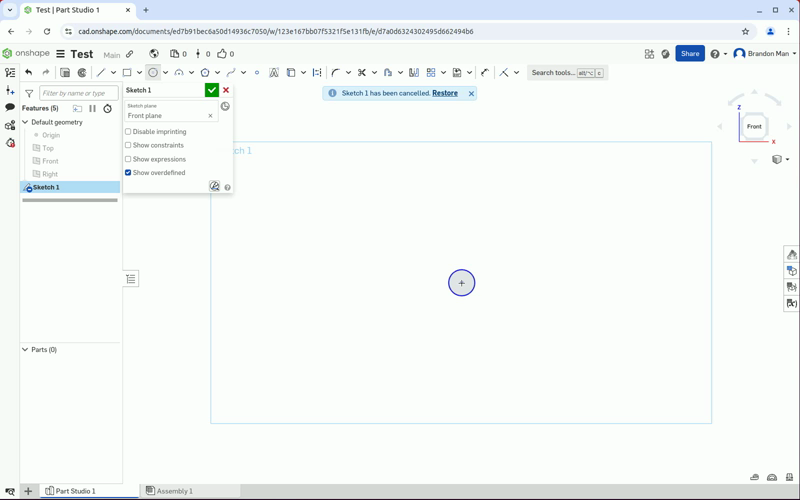
click(461, 282)
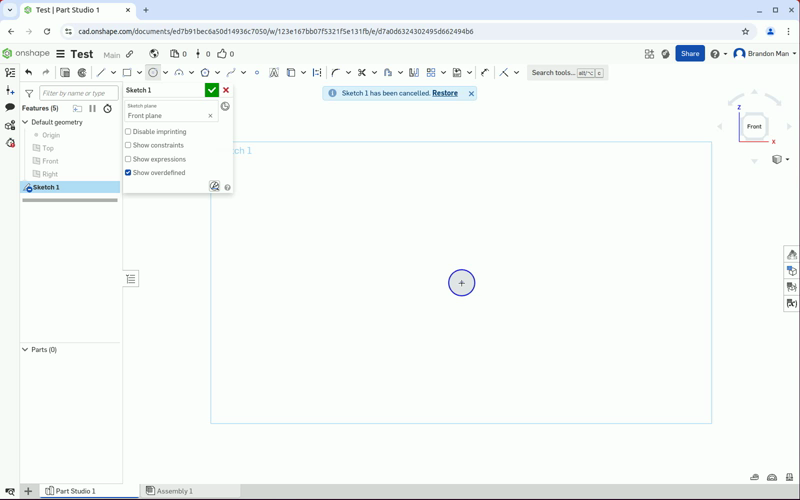
key_up(shift)
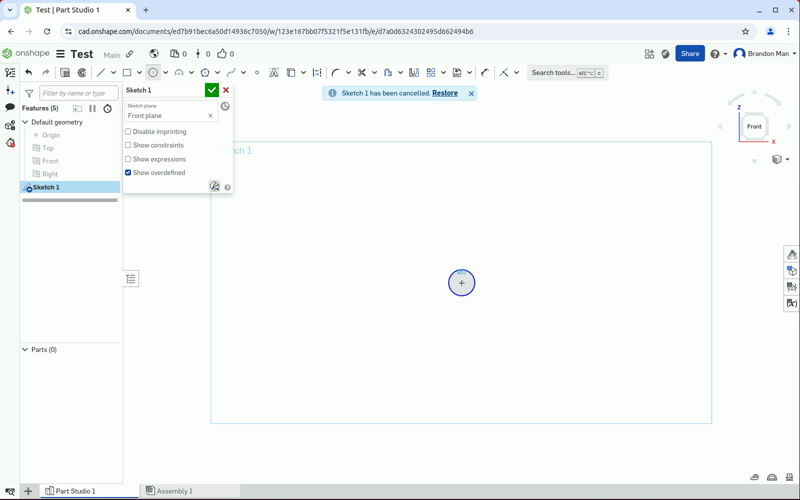
mouse_move(472, 282)
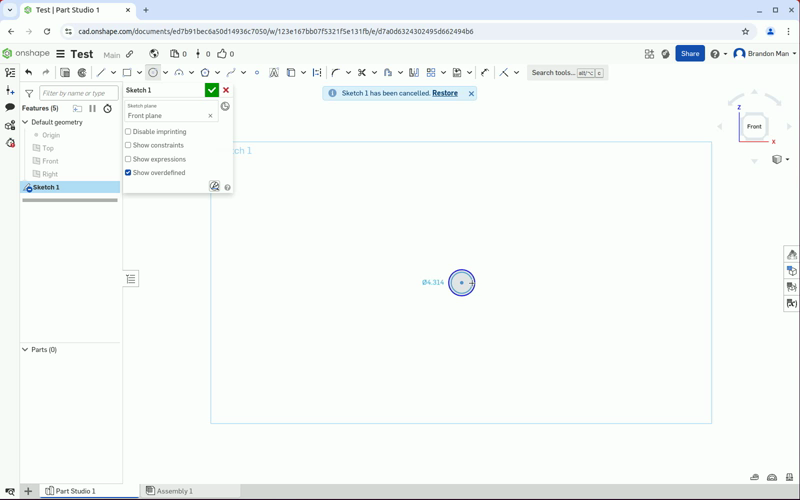
scroll(6)
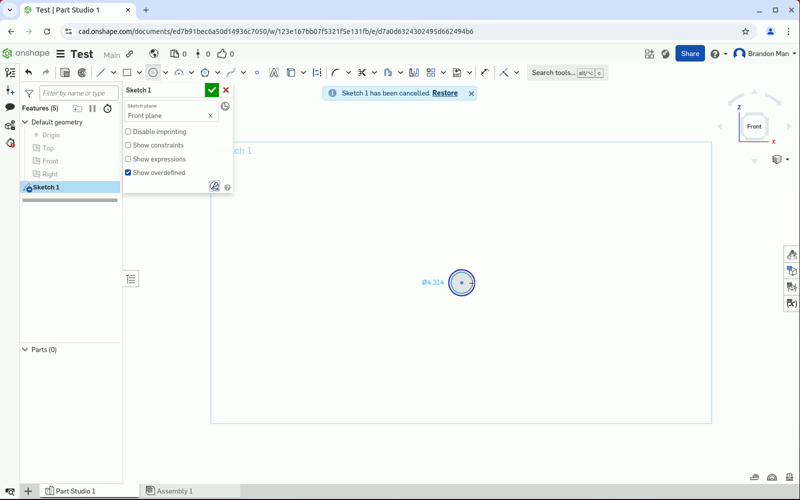
scroll(6)
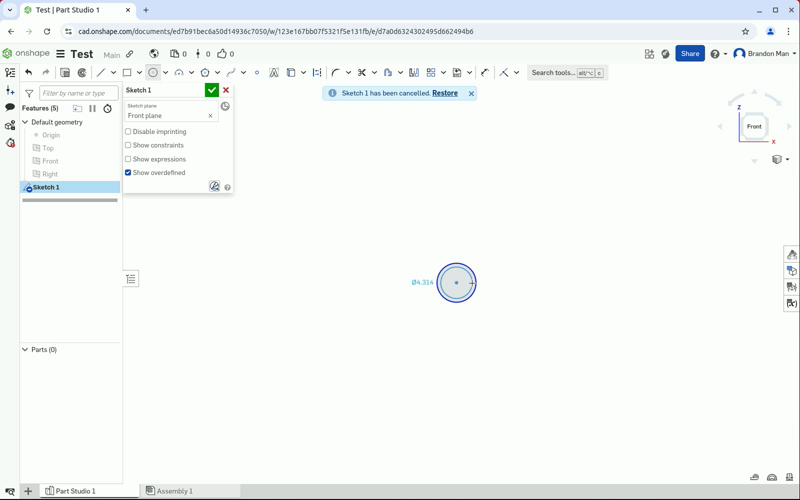
scroll(6)
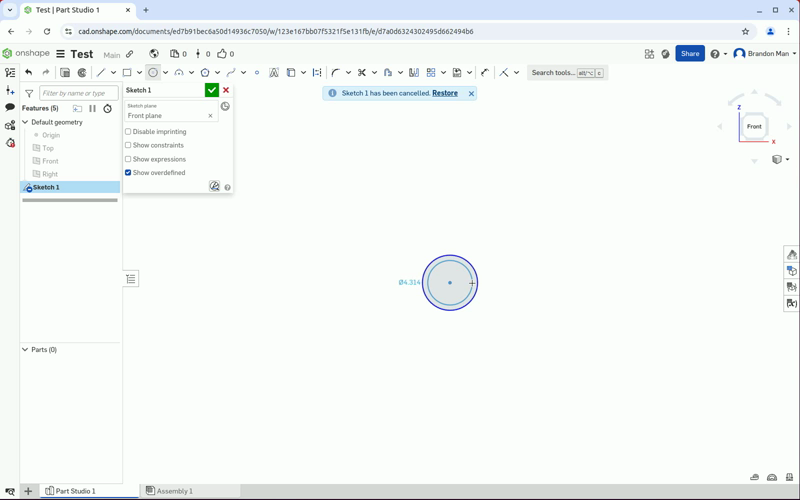
scroll(6)
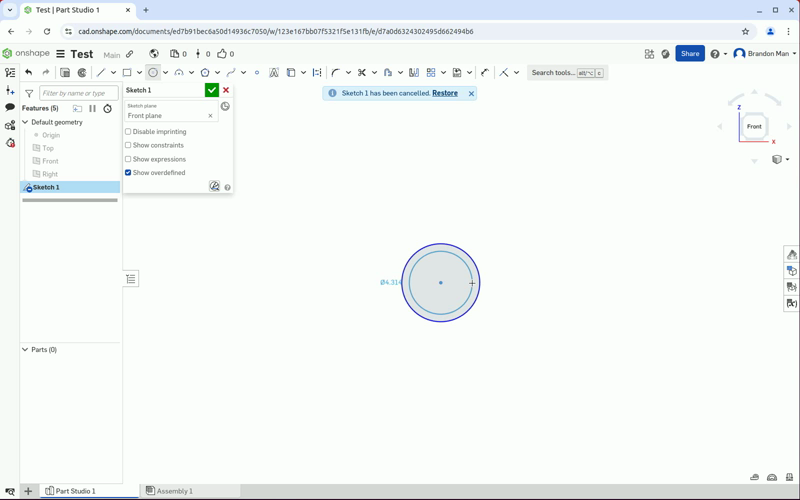
scroll(6)
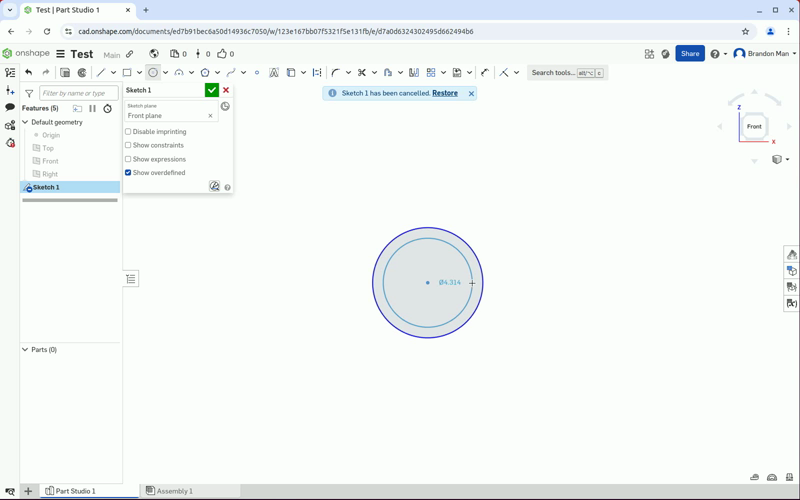
scroll(6)
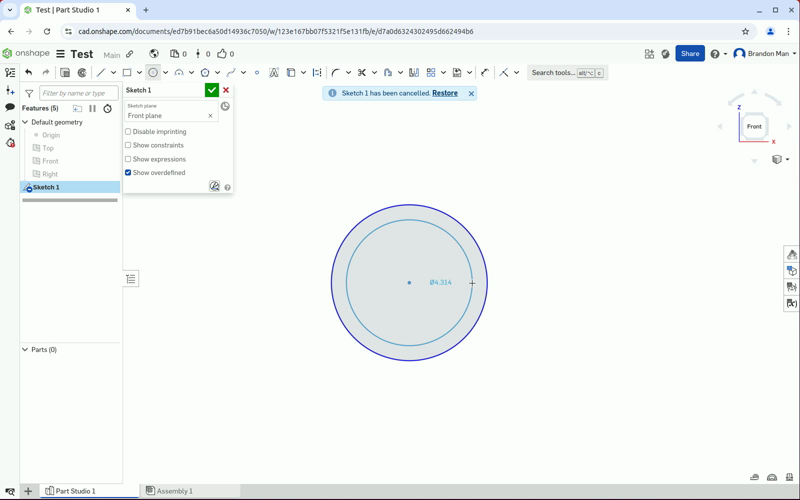
scroll(6)
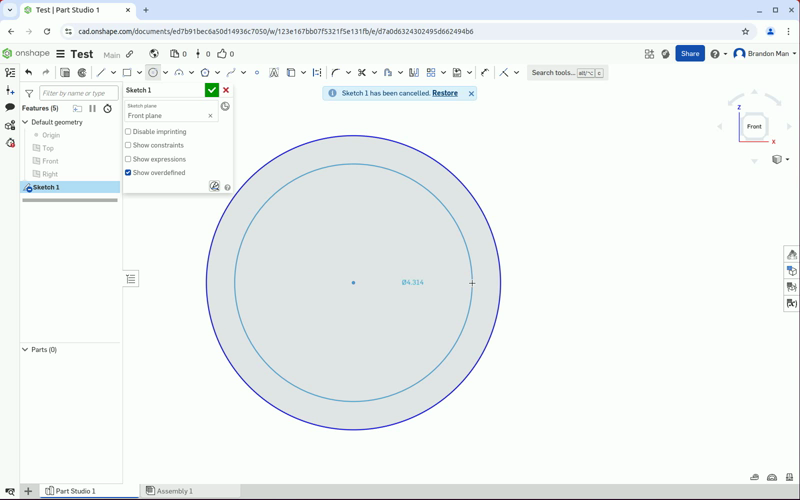
click(472, 282)
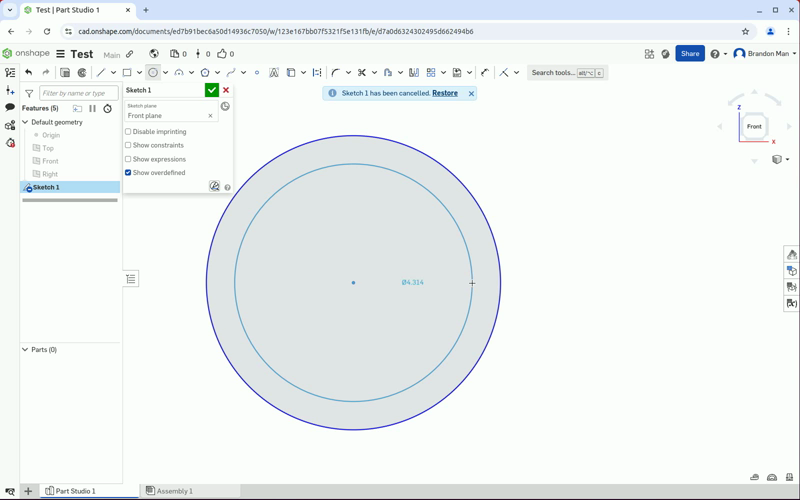
scroll(-6)
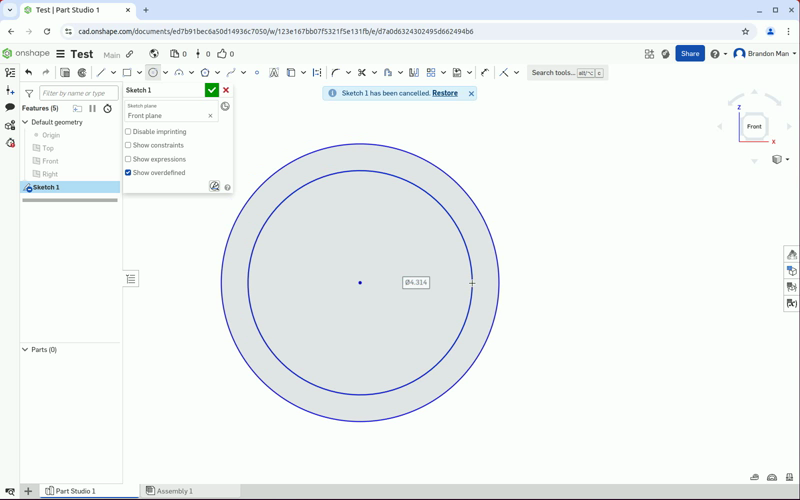
scroll(-6)
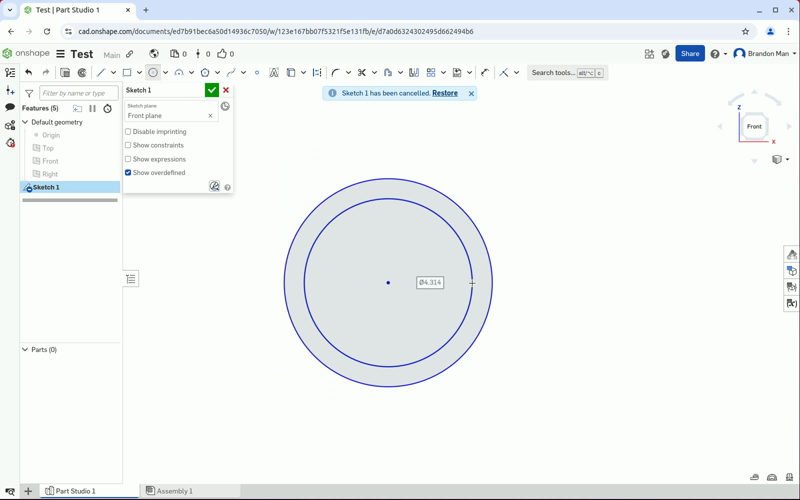
scroll(-6)
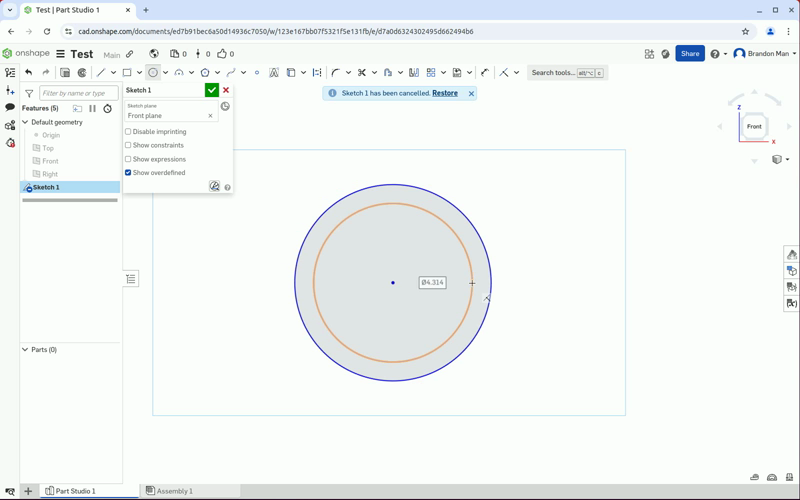
scroll(-6)
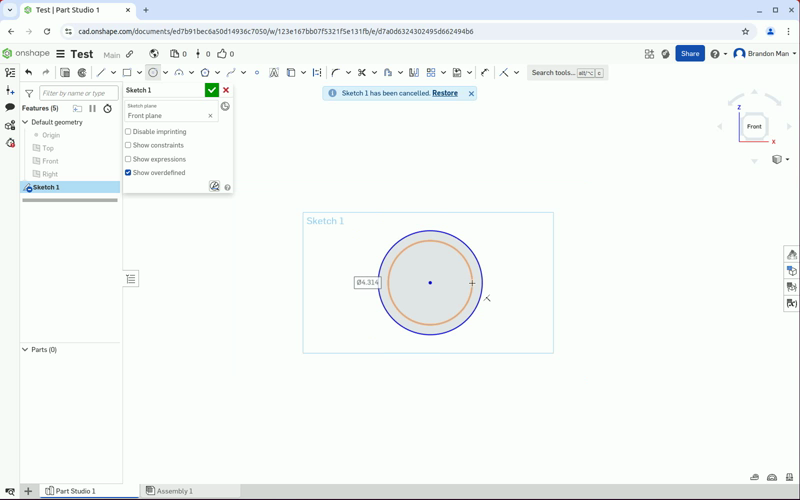
scroll(-6)
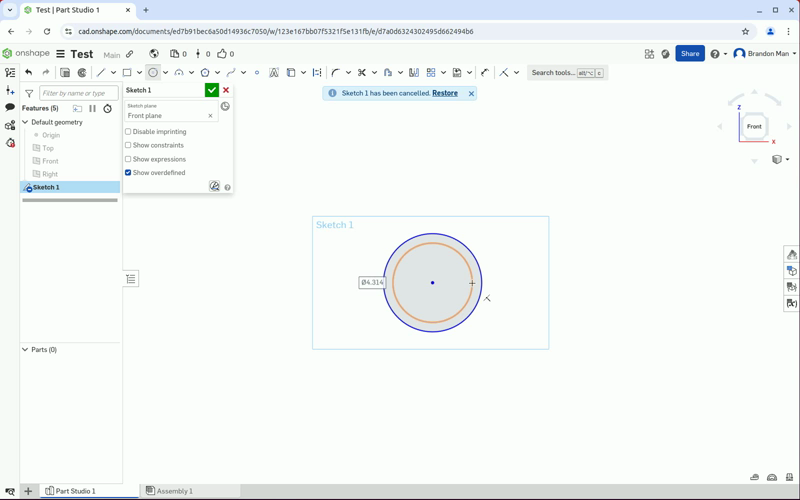
scroll(-6)
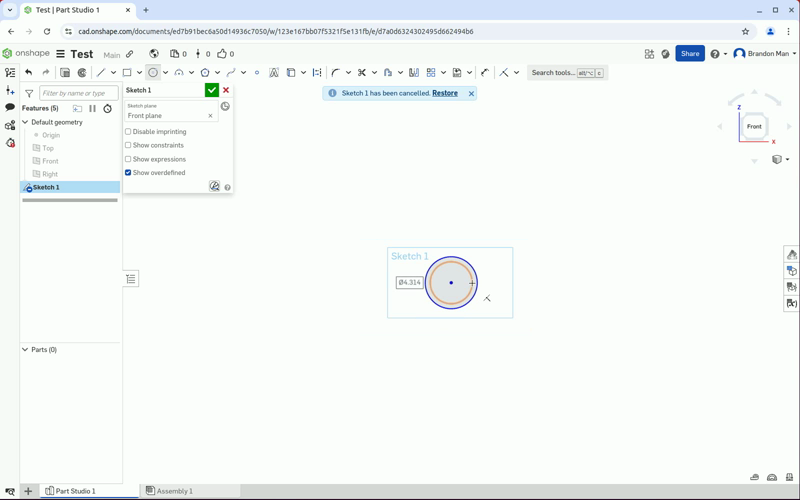
scroll(-6)
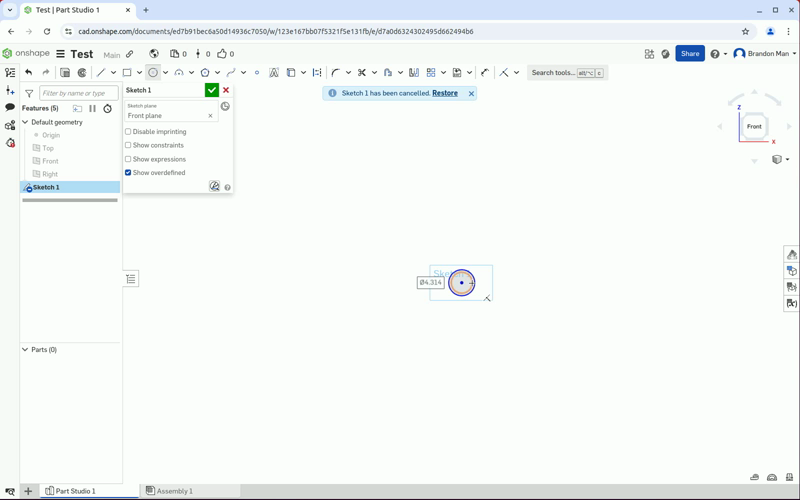
key(esc)
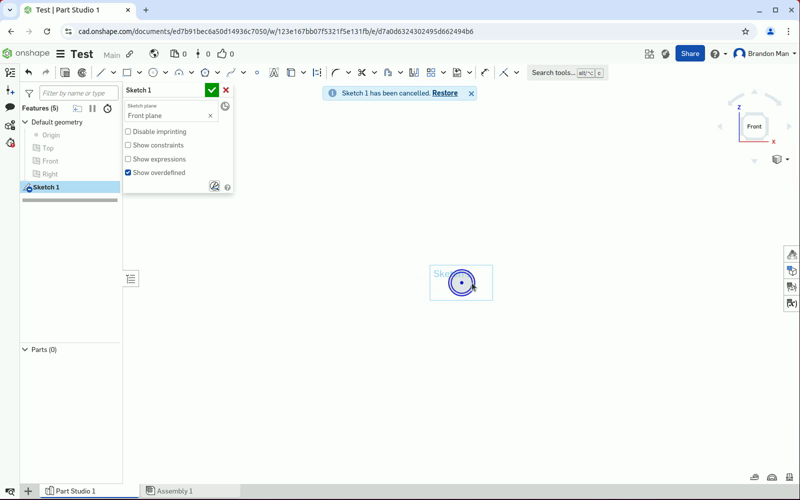
mouse_move(471, 276)
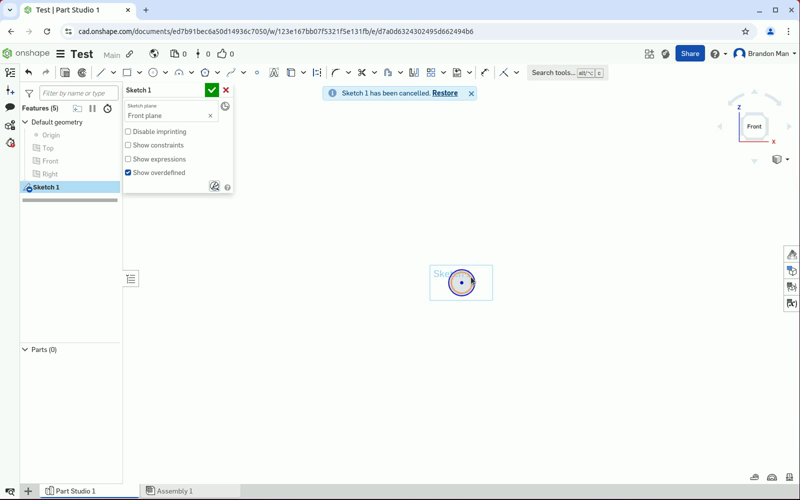
scroll(6)
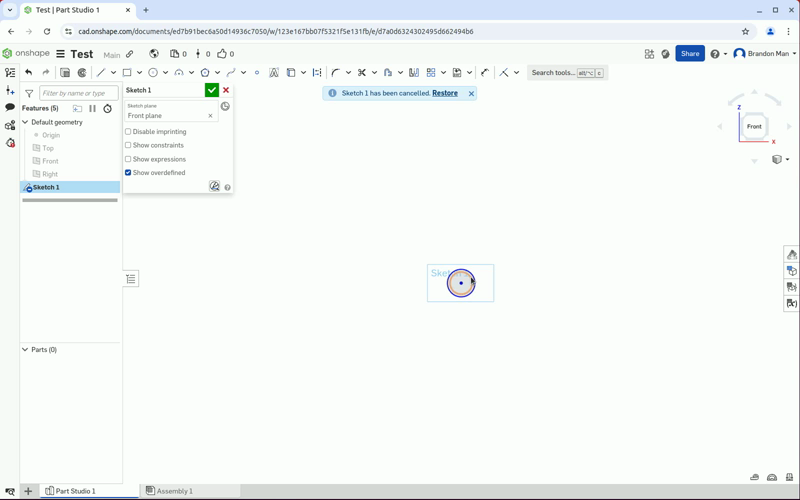
scroll(6)
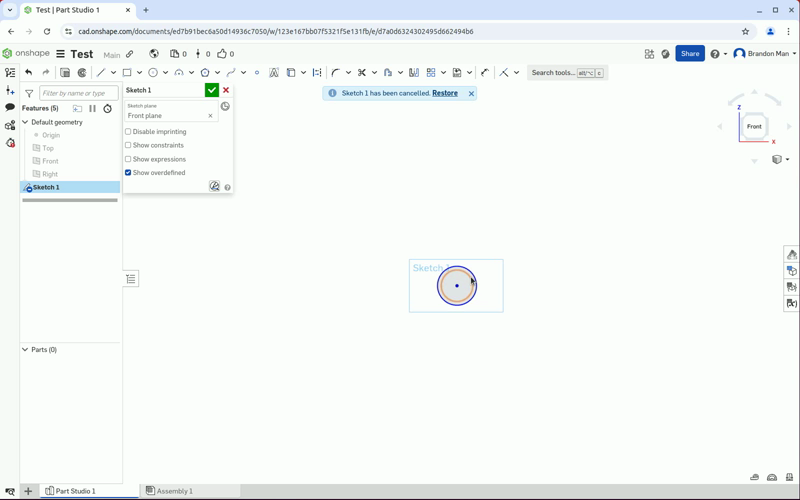
scroll(6)
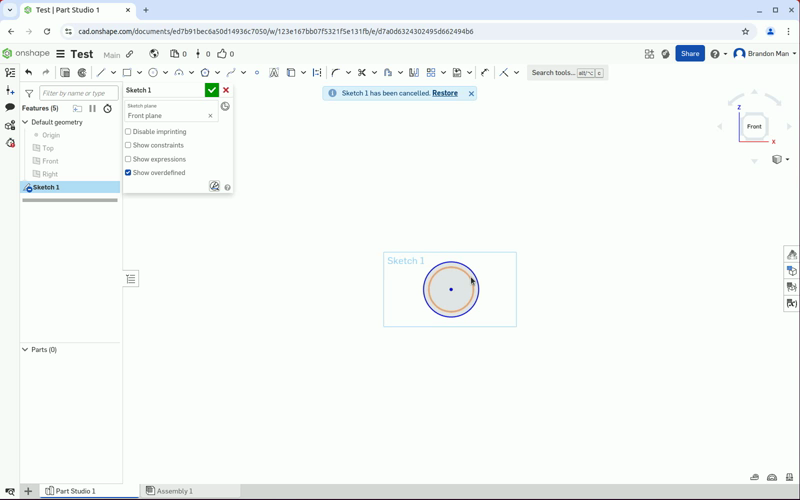
scroll(6)
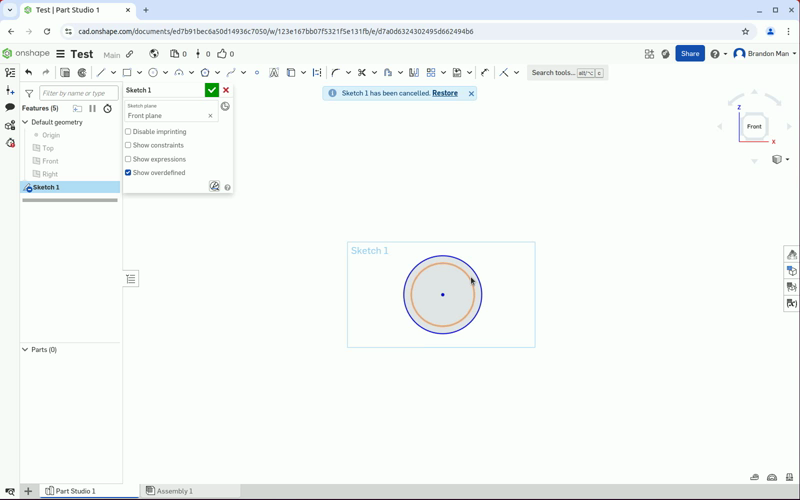
scroll(6)
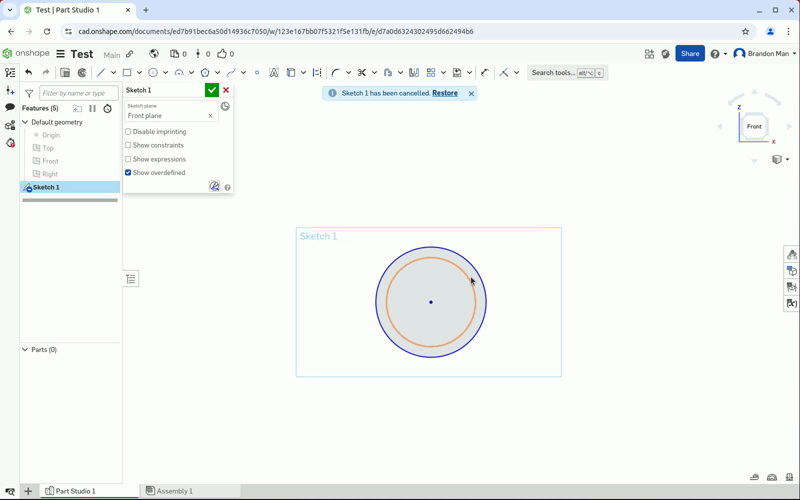
scroll(6)
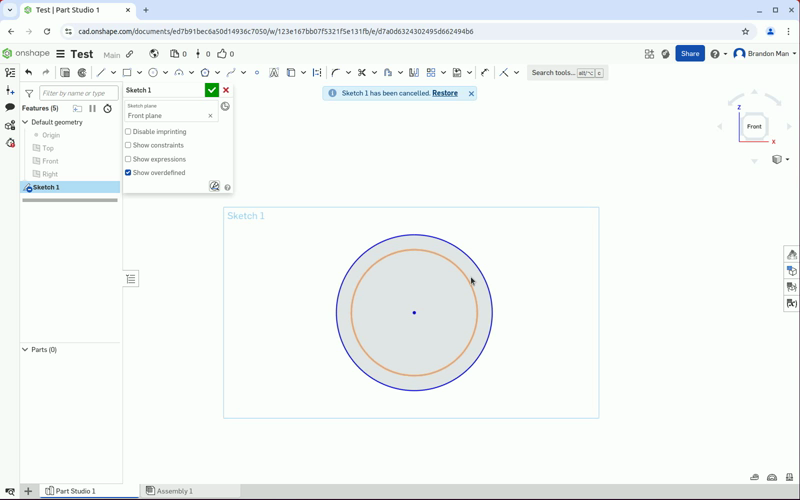
scroll(6)
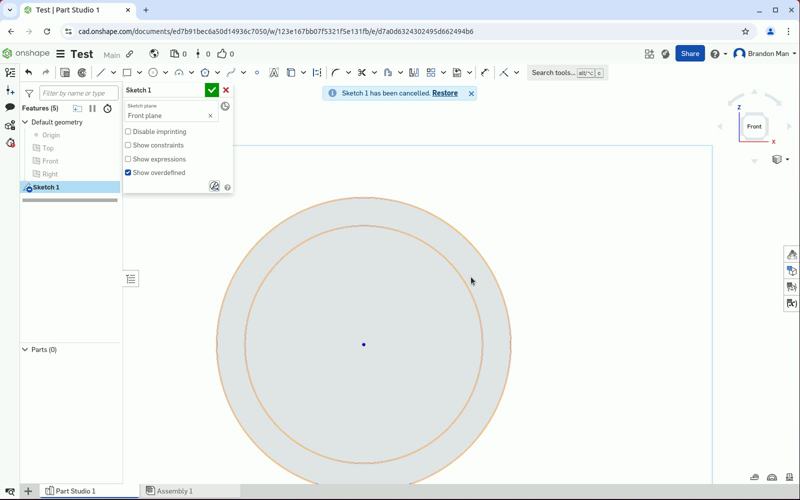
click(471, 276)
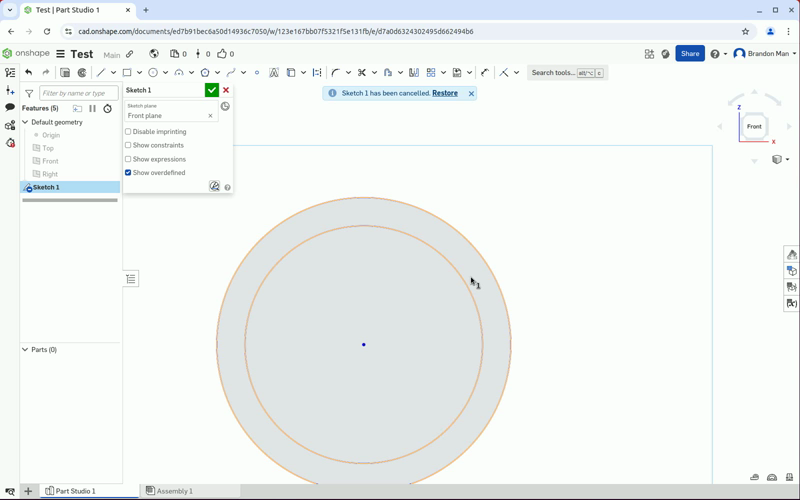
scroll(-6)
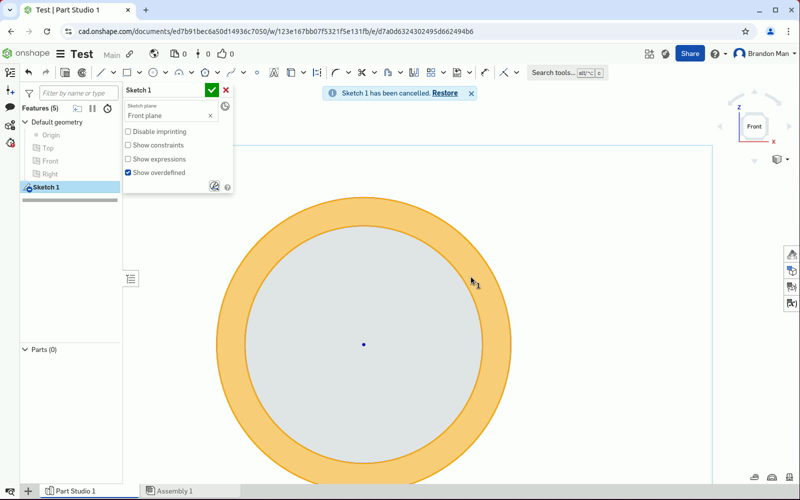
scroll(-6)
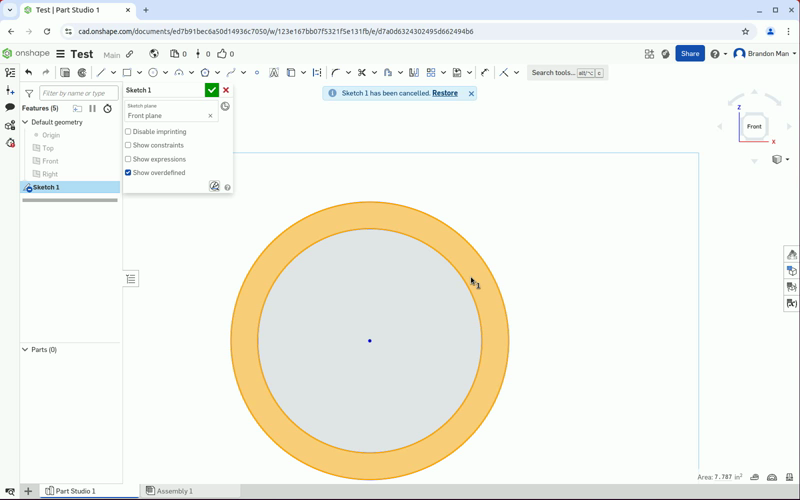
scroll(-6)
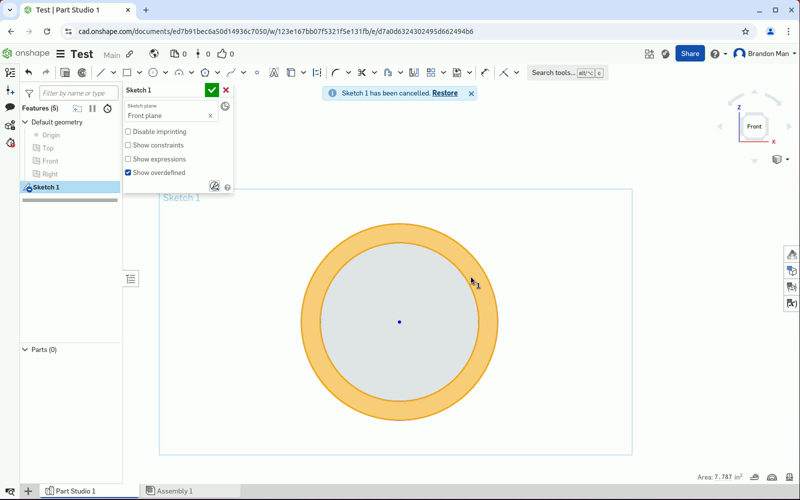
scroll(-6)
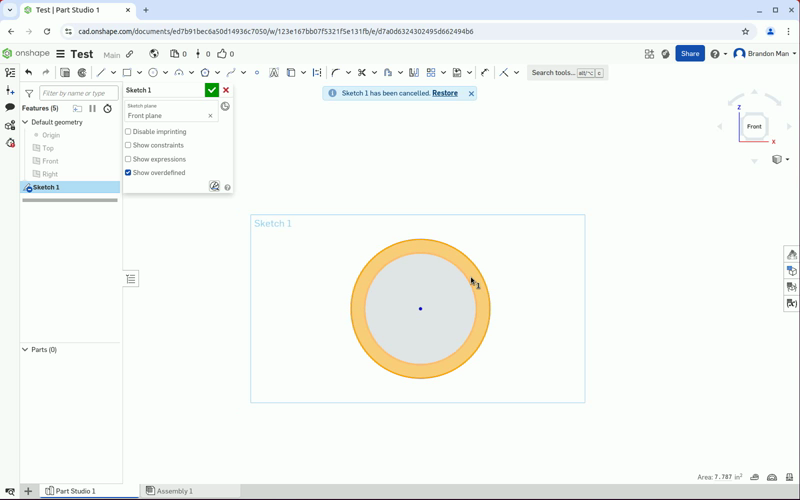
scroll(-6)
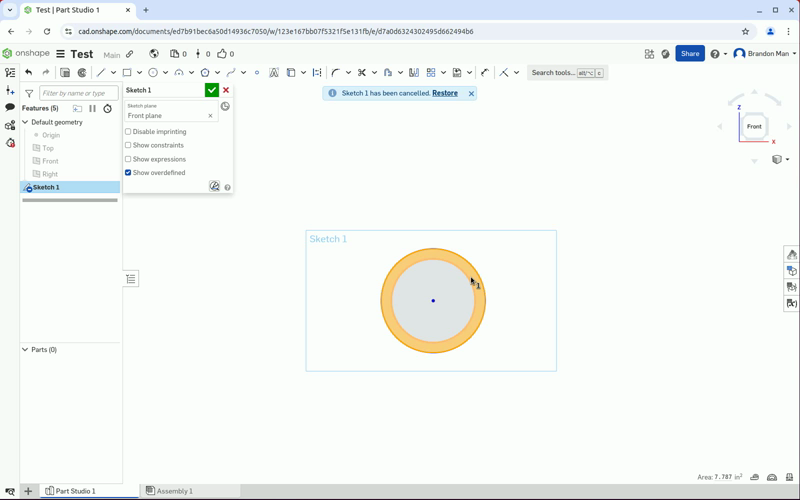
scroll(-6)
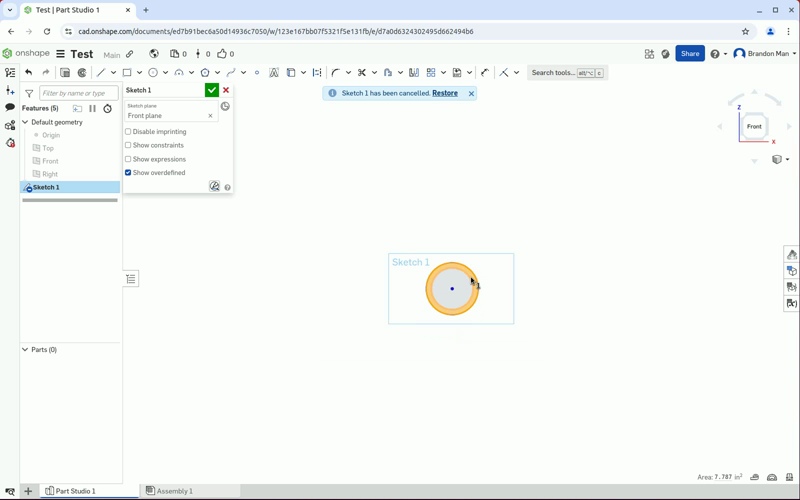
scroll(-6)
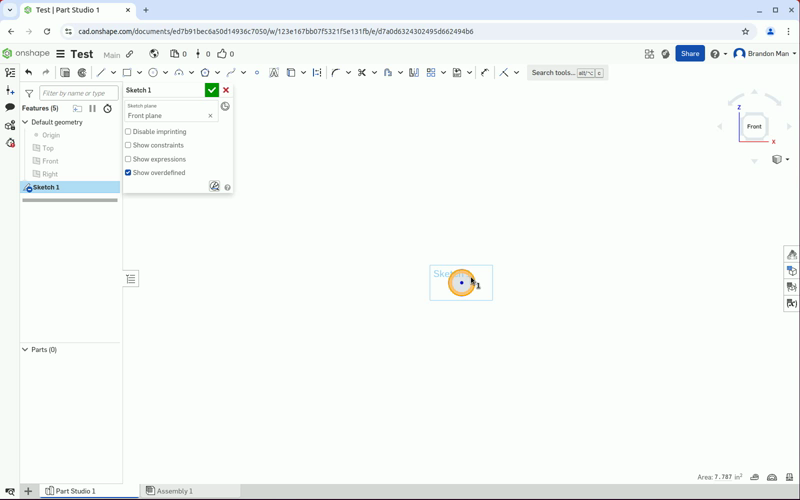
mouse_move(73, 352)
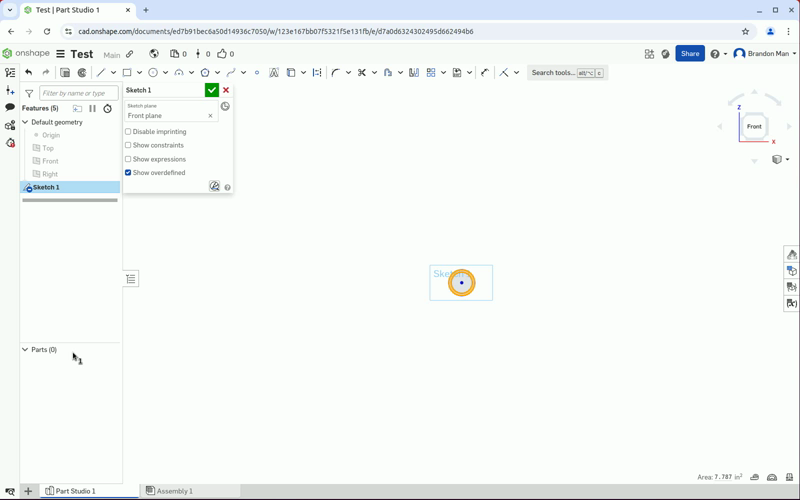
key(shift+y)
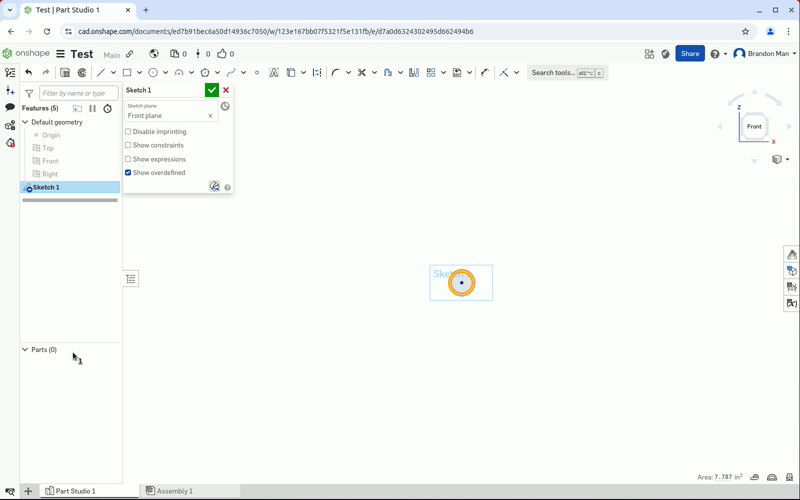
key(shift+e)
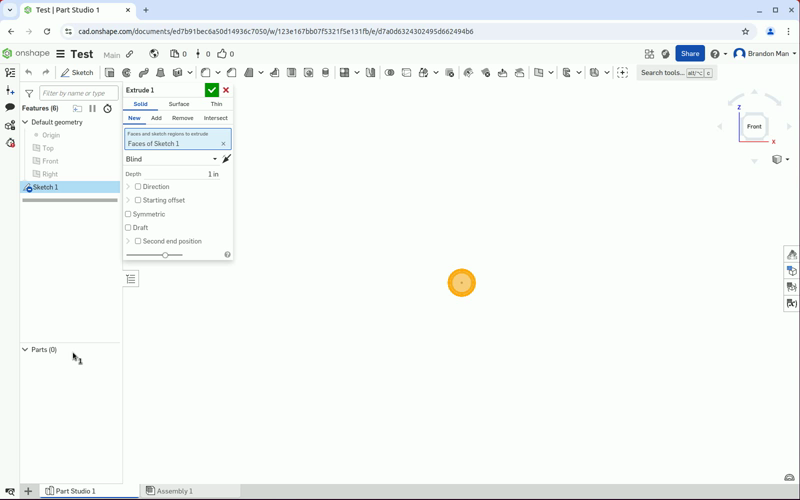
mouse_move(143, 106)
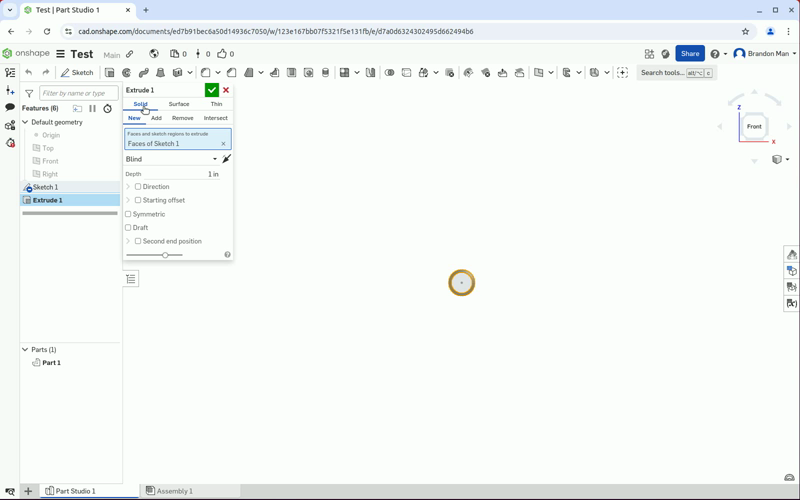
click(143, 106)
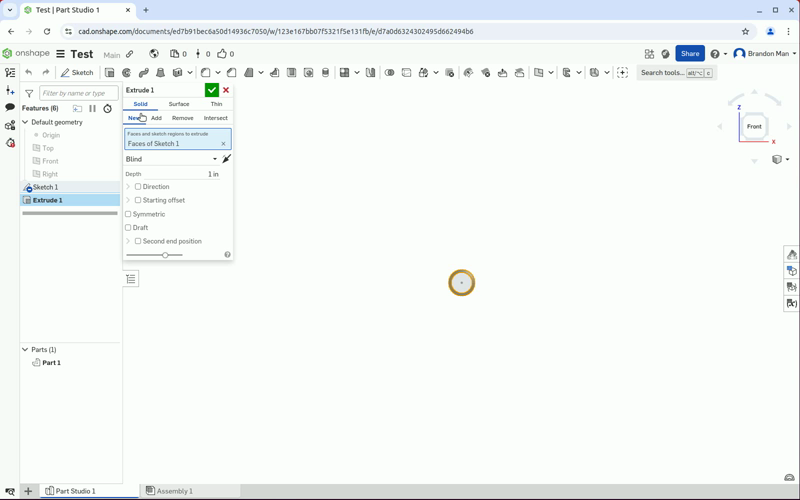
mouse_move(137, 120)
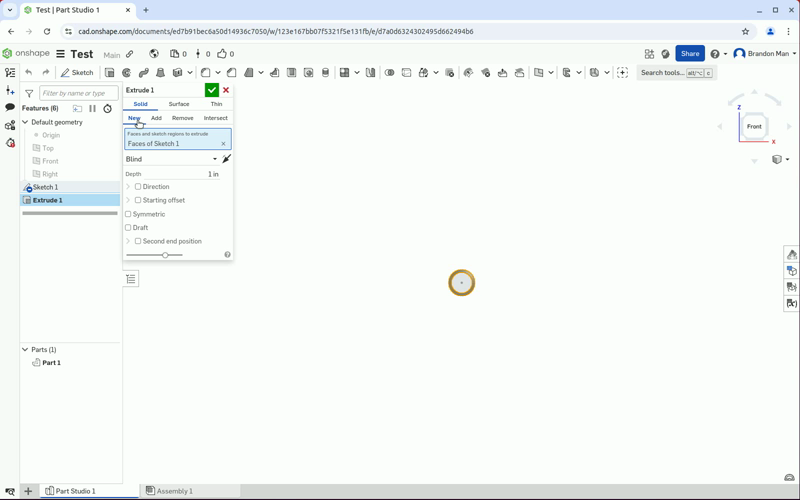
click(137, 120)
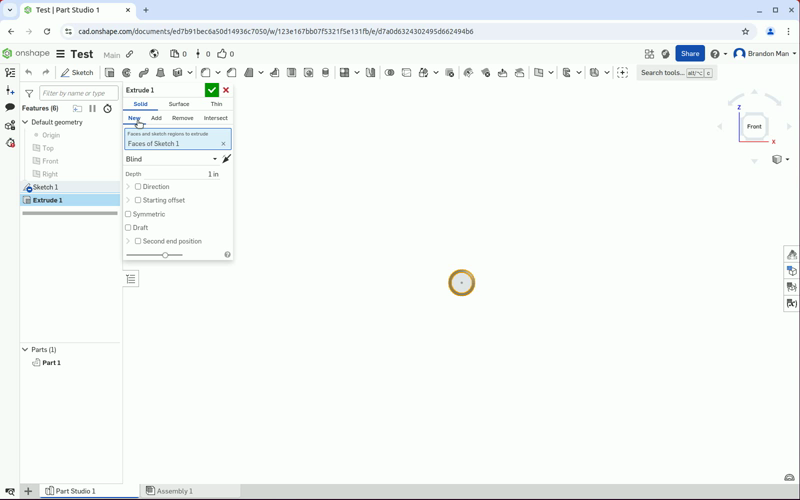
key(tab, 4)
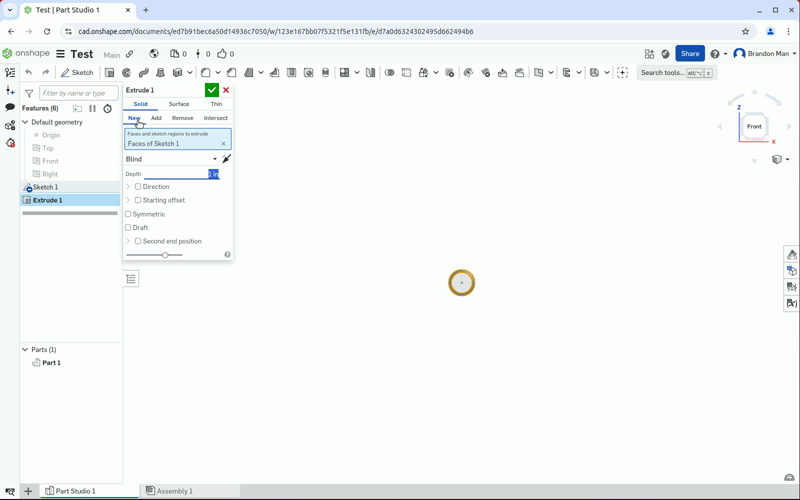
text(23.108)
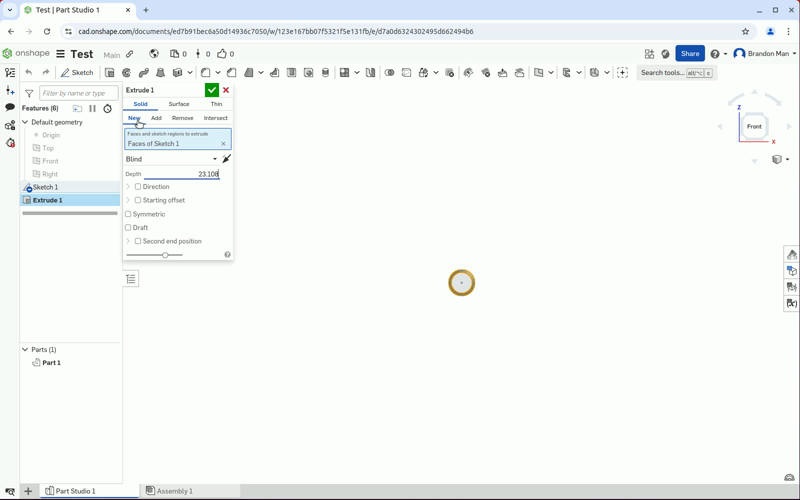
key(enter)
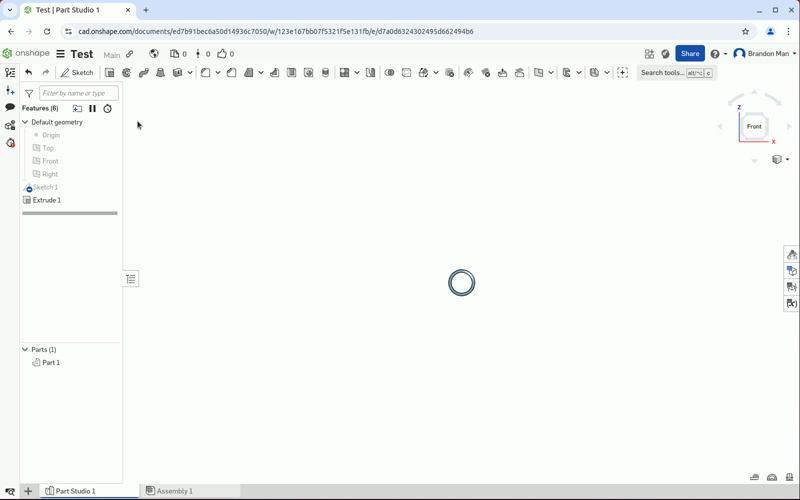
key(shift+h)
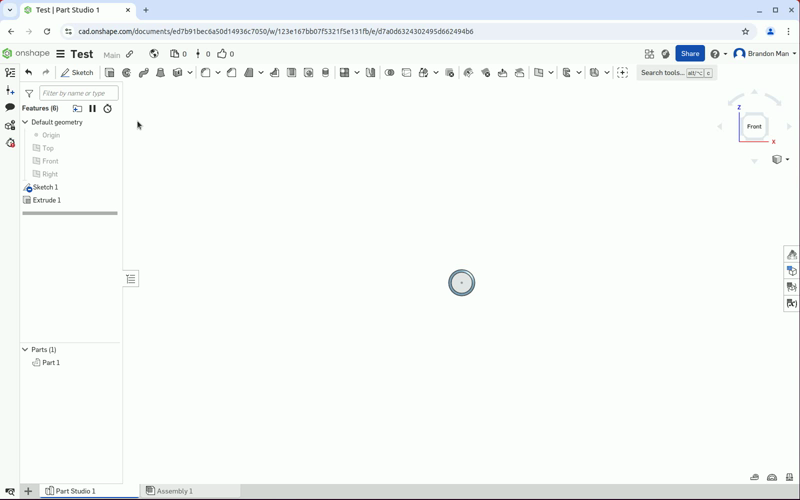
key(shift+h)
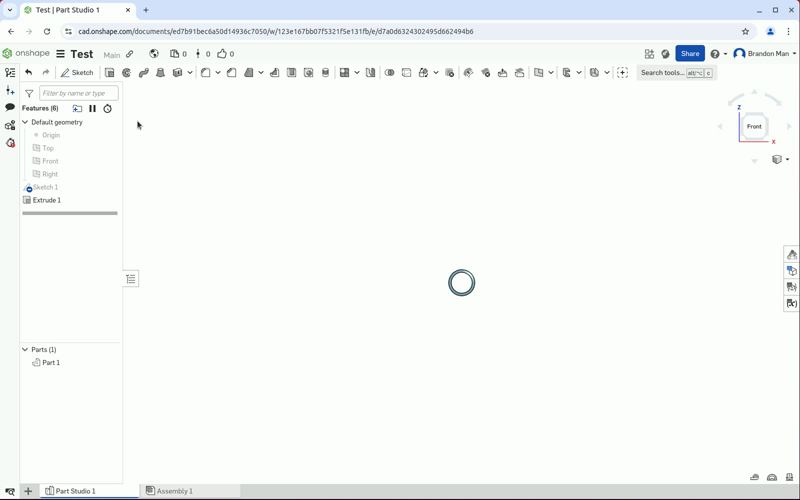
mouse_move(73, 189)
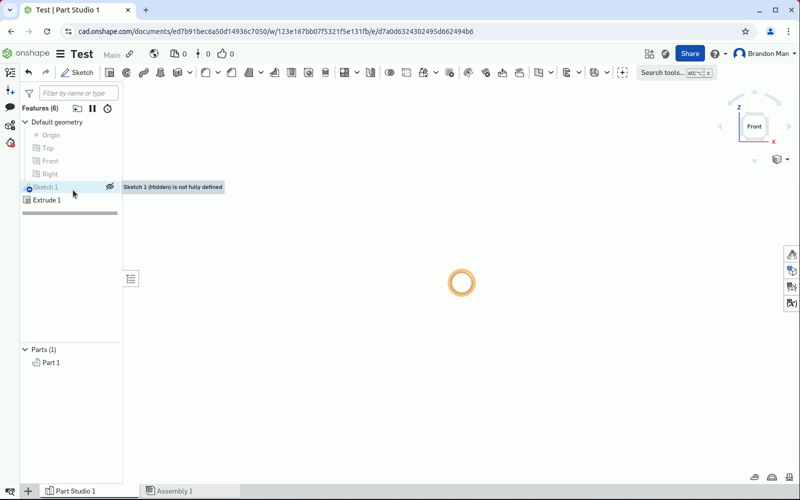
click(73, 189)
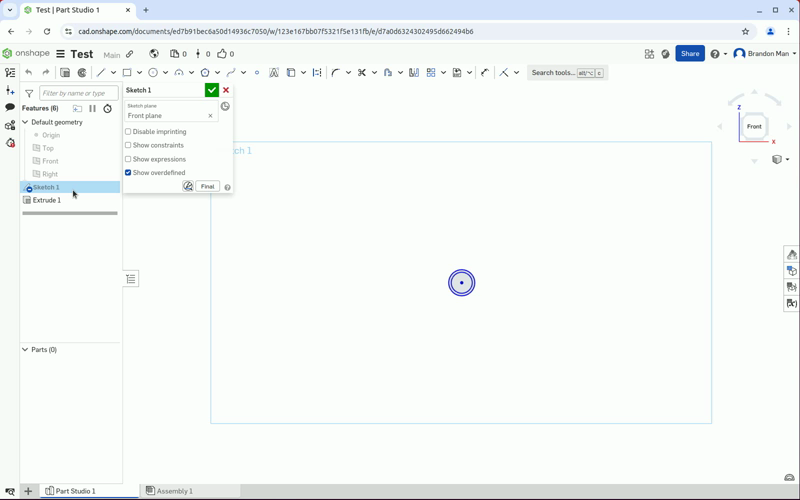
mouse_move(229, 92)
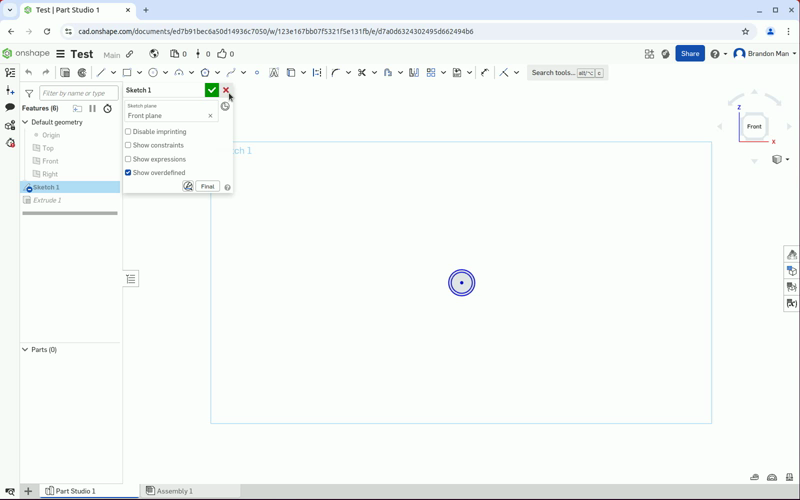
click(229, 92)
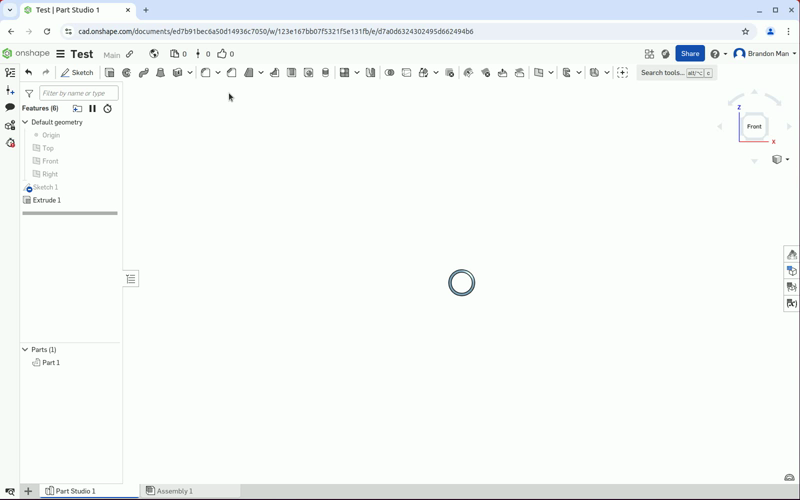
mouse_move(73, 352)
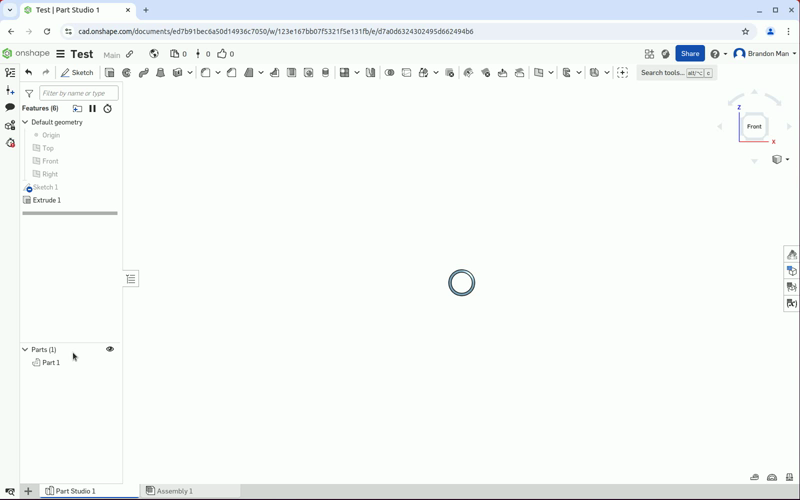
key(y)
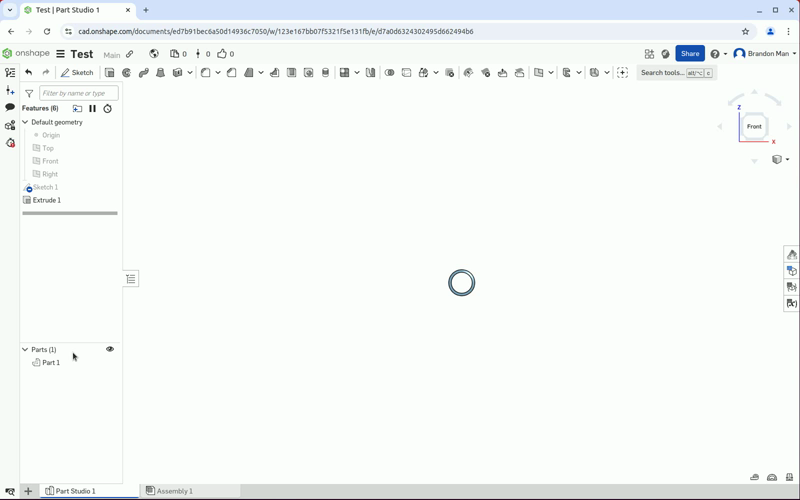
key(shift+p)
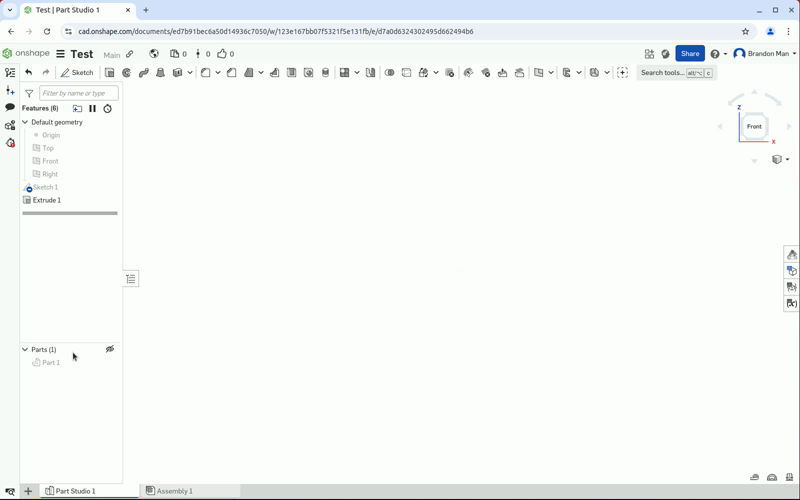
key(space)
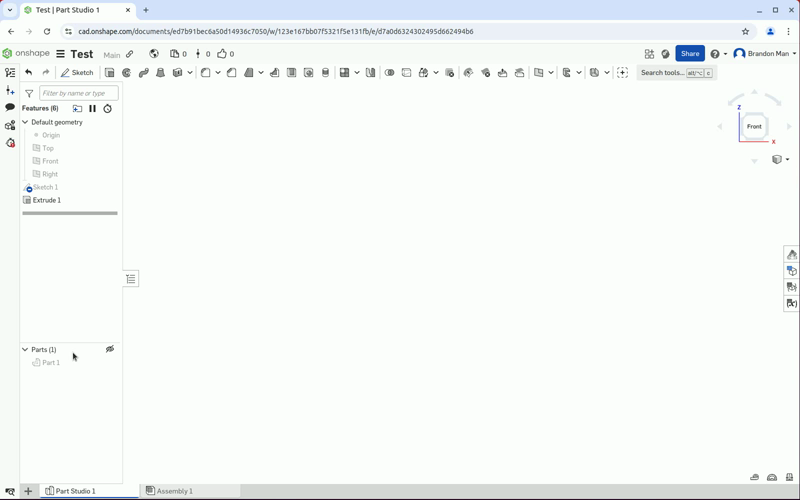
key_down(shift)
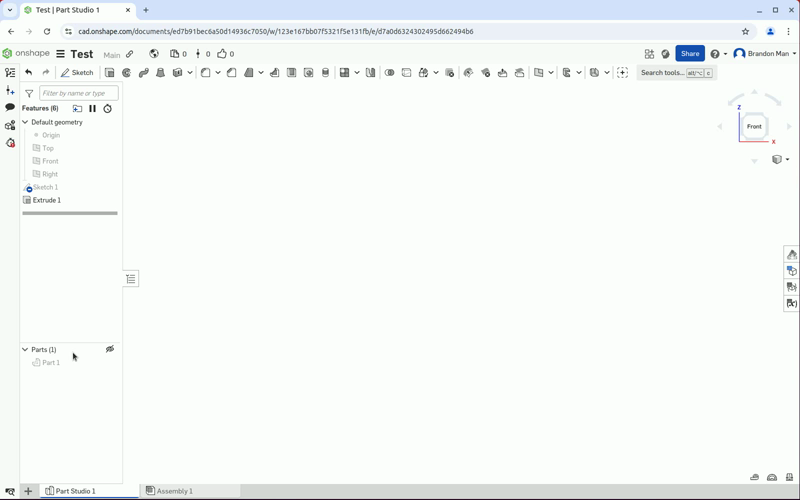
key(down)
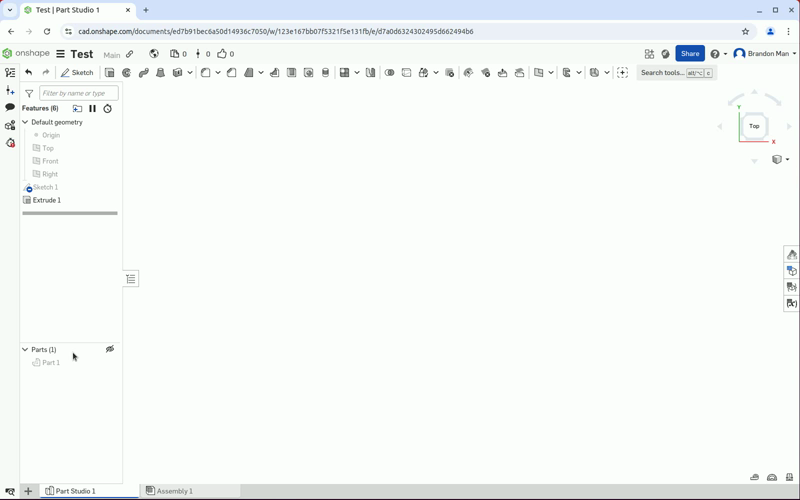
key_up(shift)
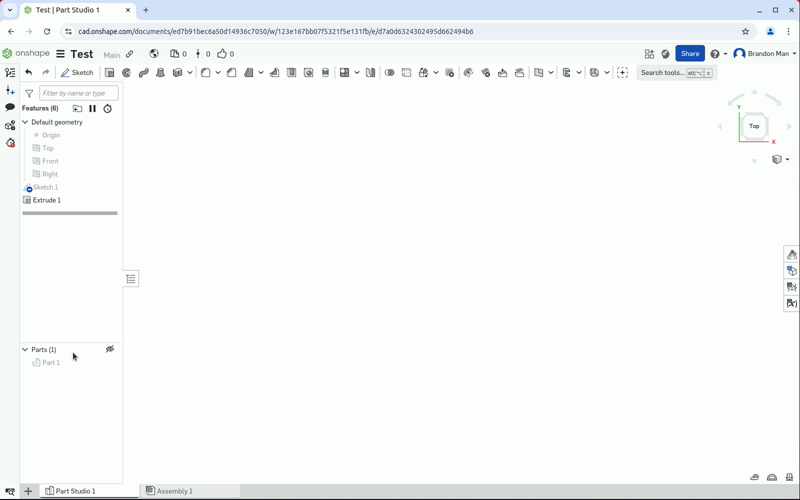
mouse_move(73, 352)
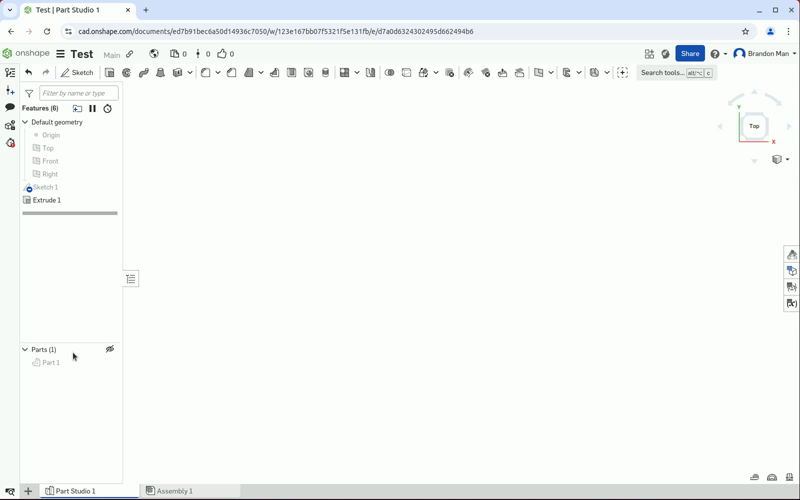
key(shift+y)
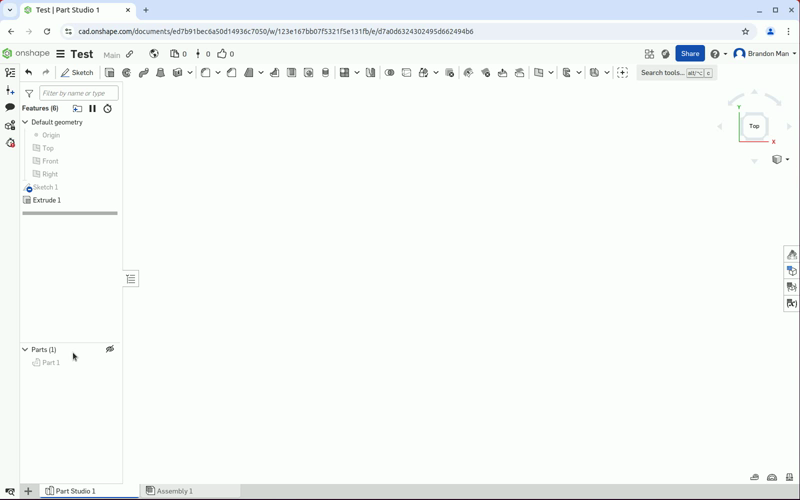
key(shift+s)
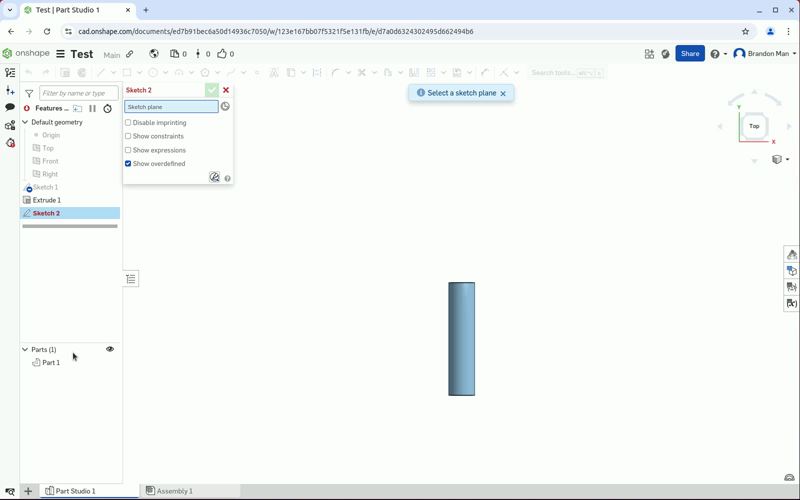
mouse_move(73, 150)
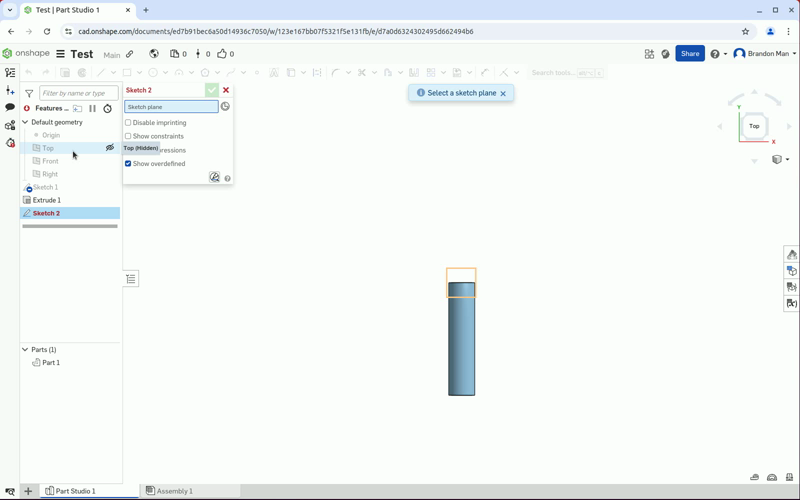
click(73, 150)
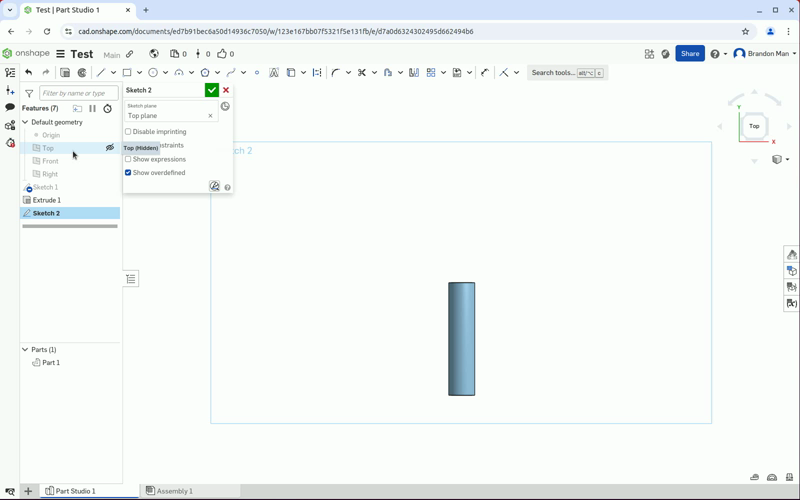
mouse_move(73, 352)
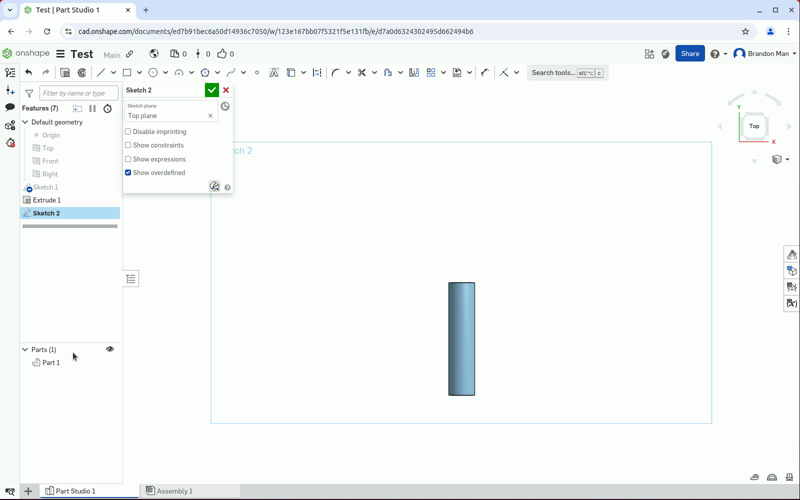
key(y)
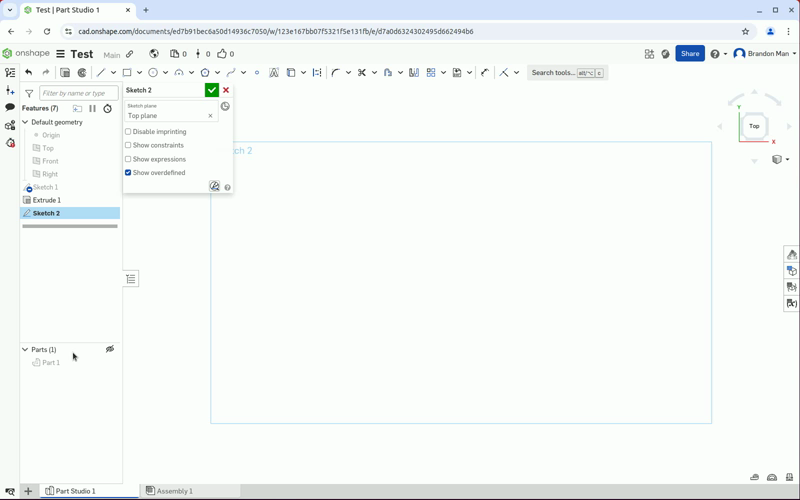
key(c)
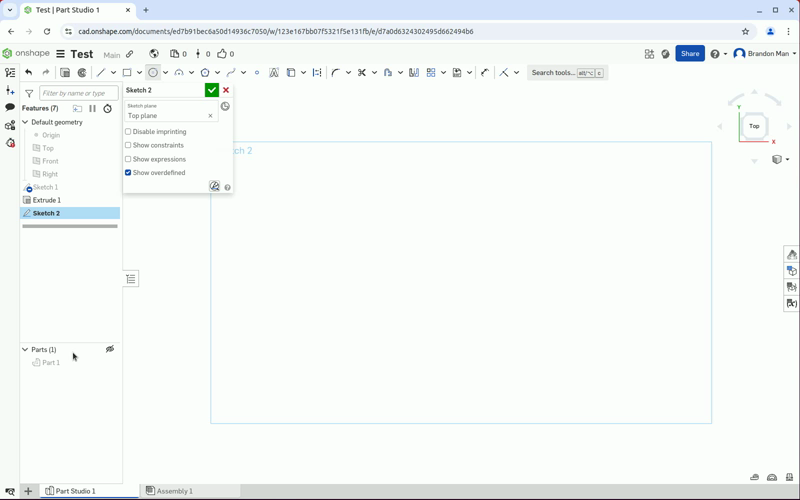
key_down(shift)
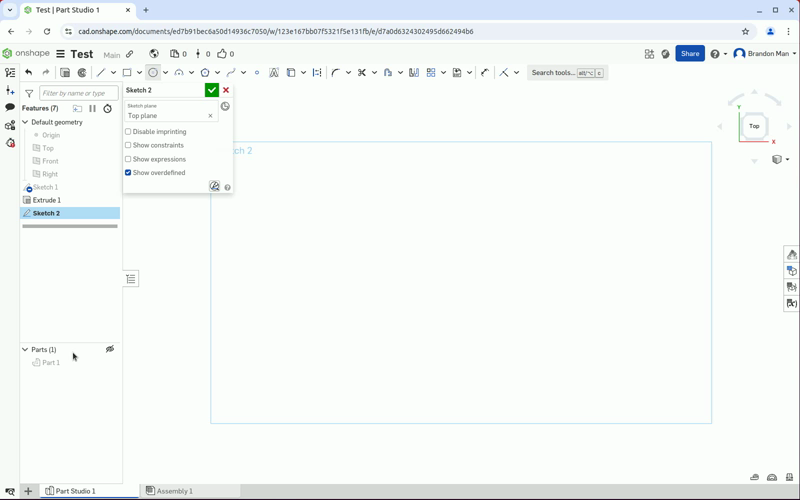
mouse_move(461, 288)
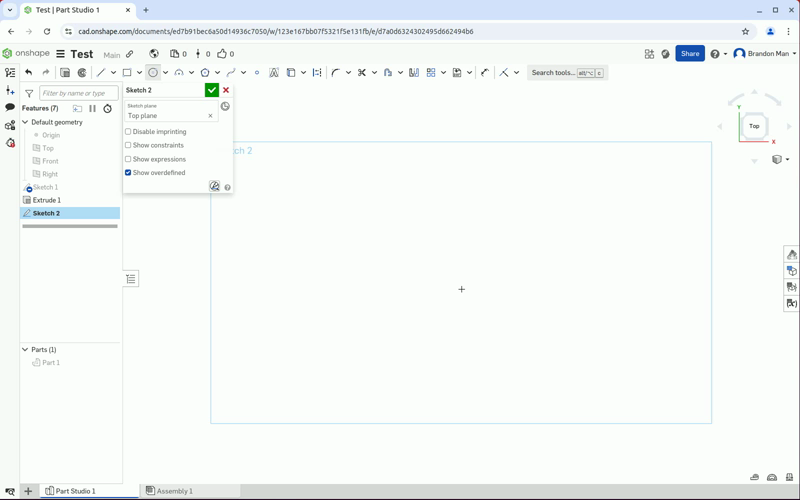
click(461, 288)
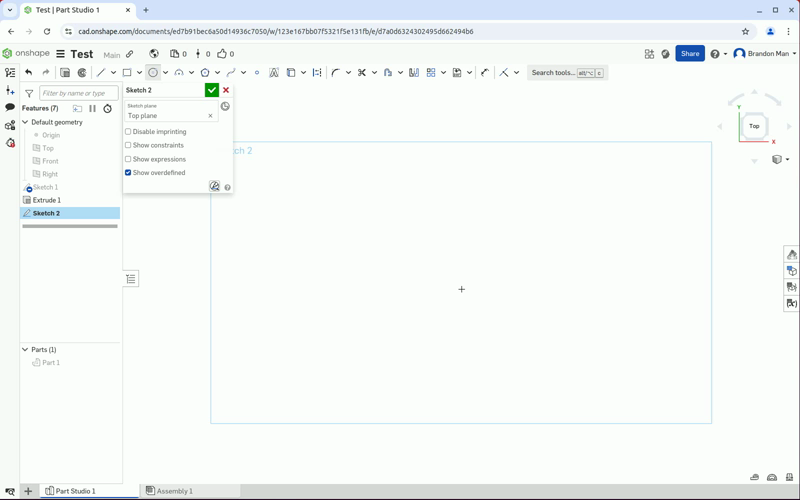
key_up(shift)
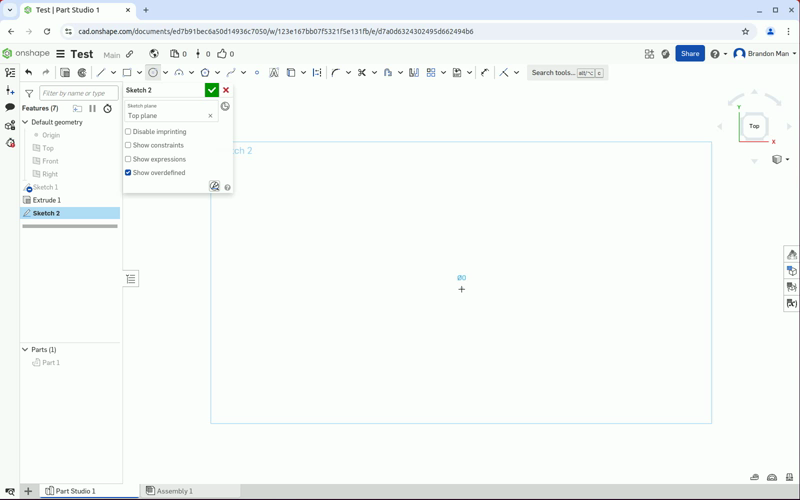
mouse_move(465, 288)
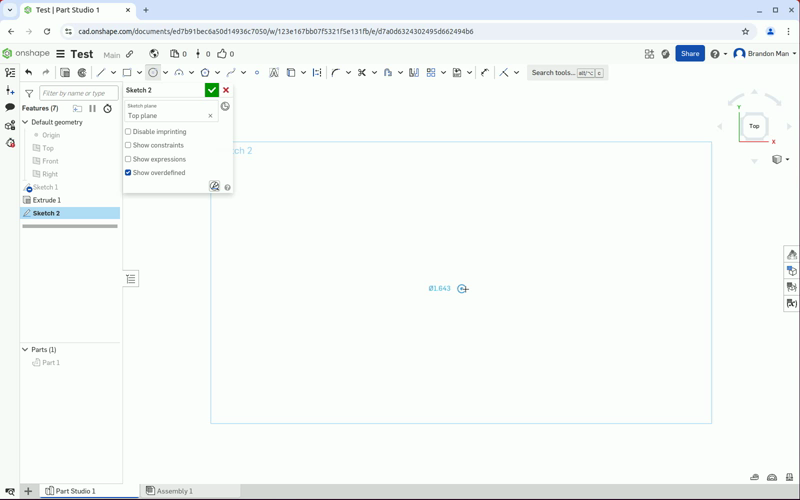
click(465, 288)
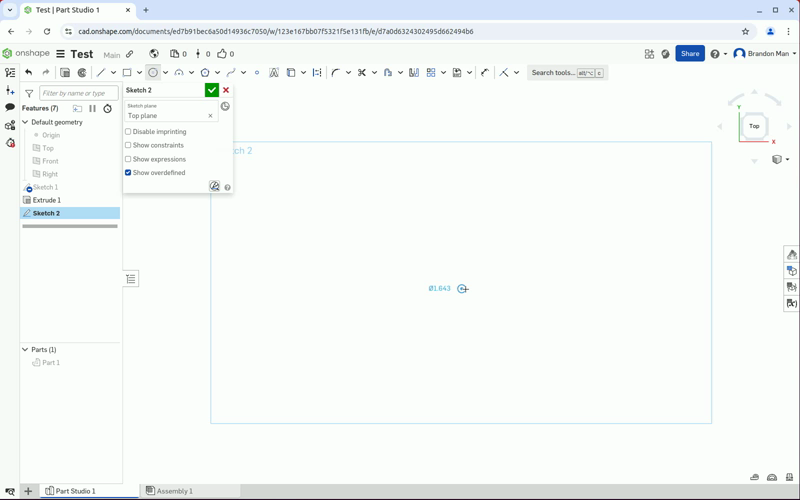
key(esc)
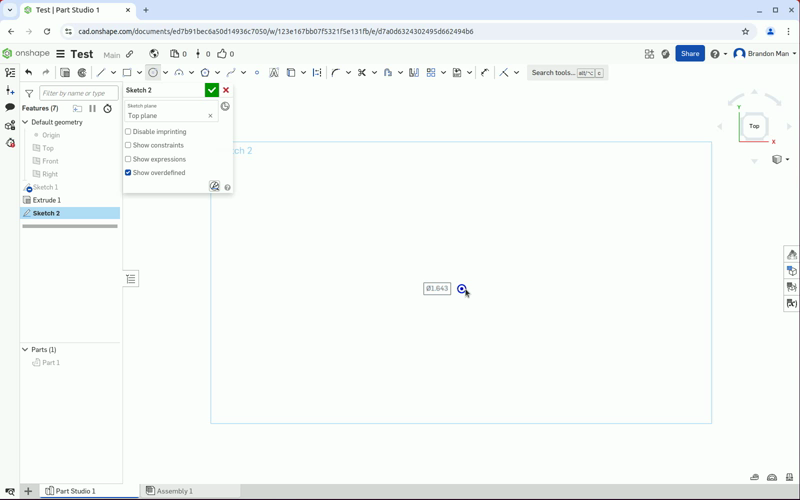
mouse_move(465, 288)
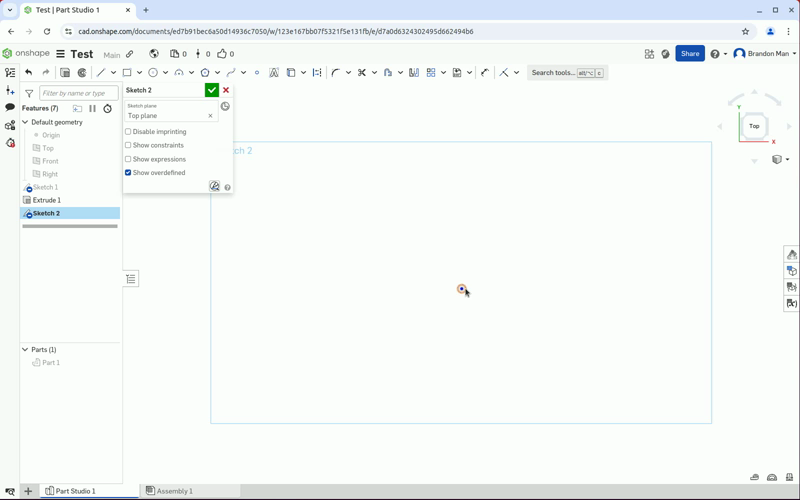
scroll(6)
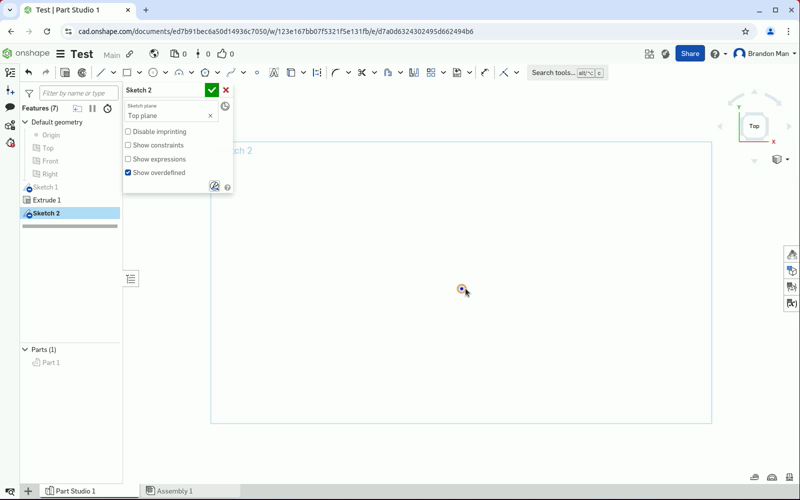
scroll(6)
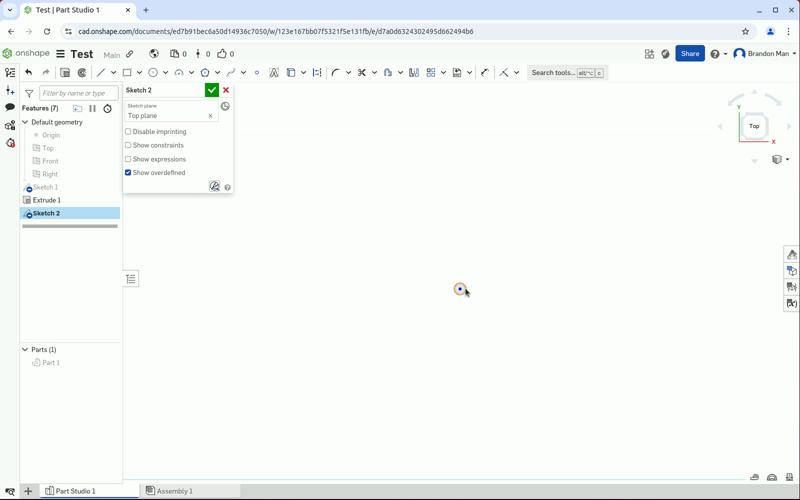
scroll(6)
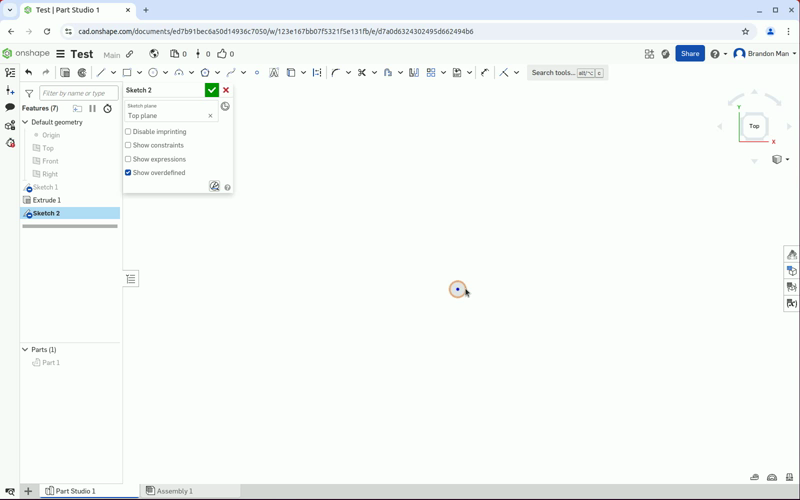
scroll(6)
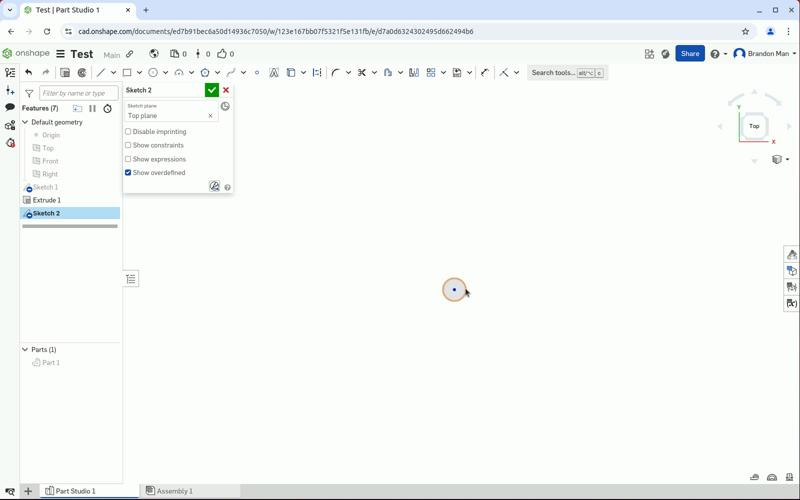
scroll(6)
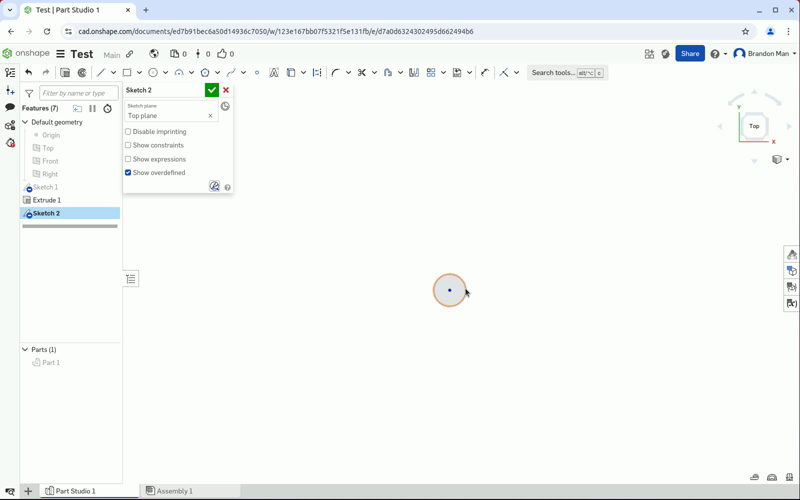
scroll(6)
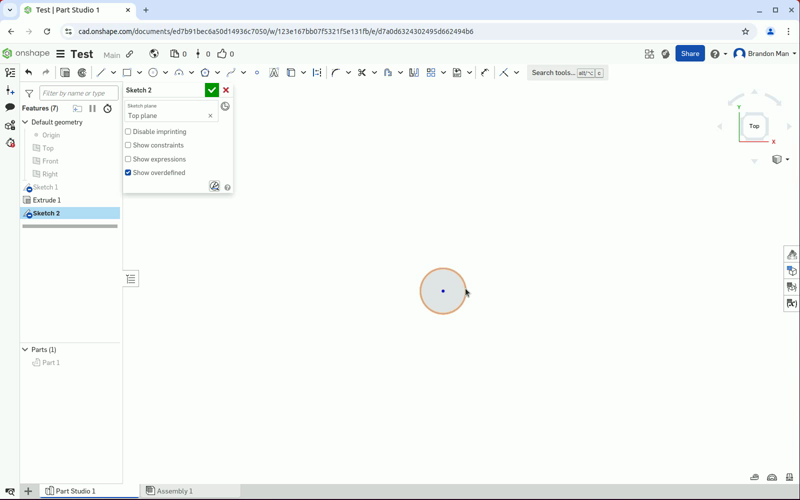
scroll(6)
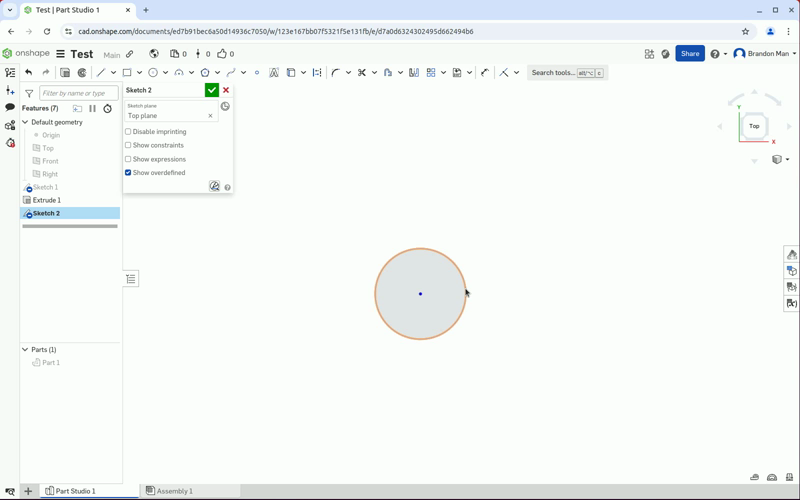
click(465, 288)
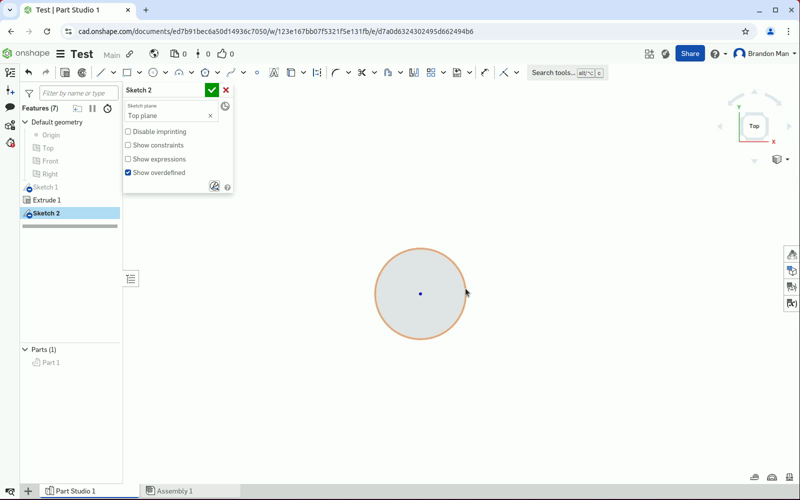
scroll(-6)
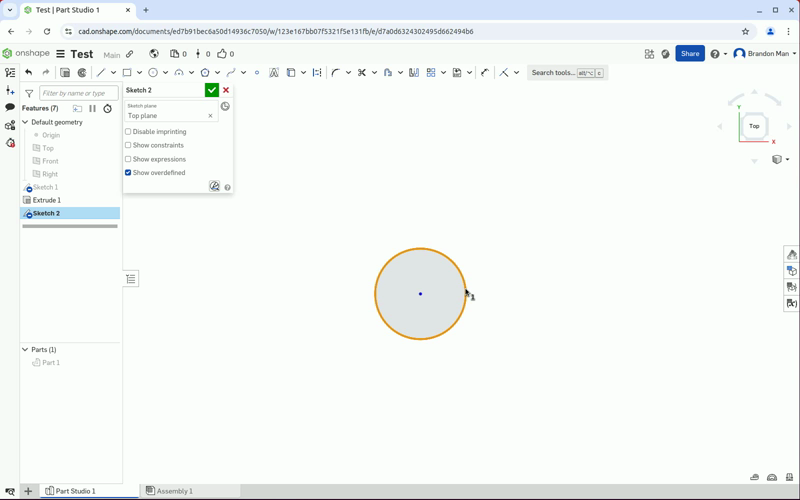
scroll(-6)
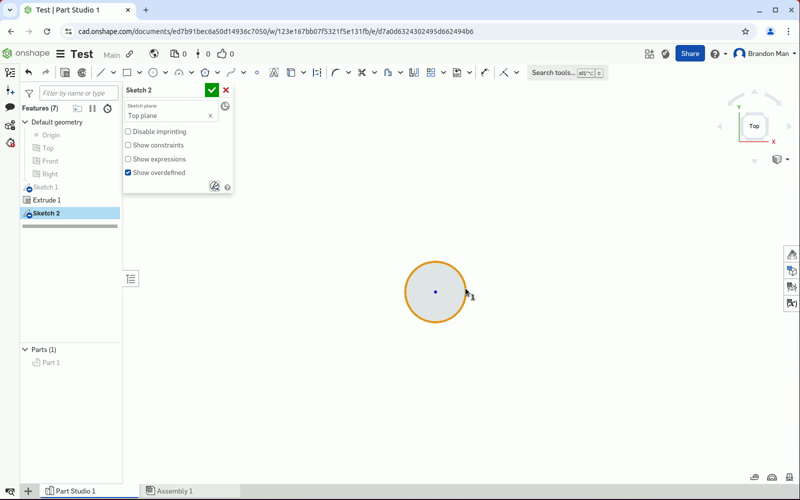
scroll(-6)
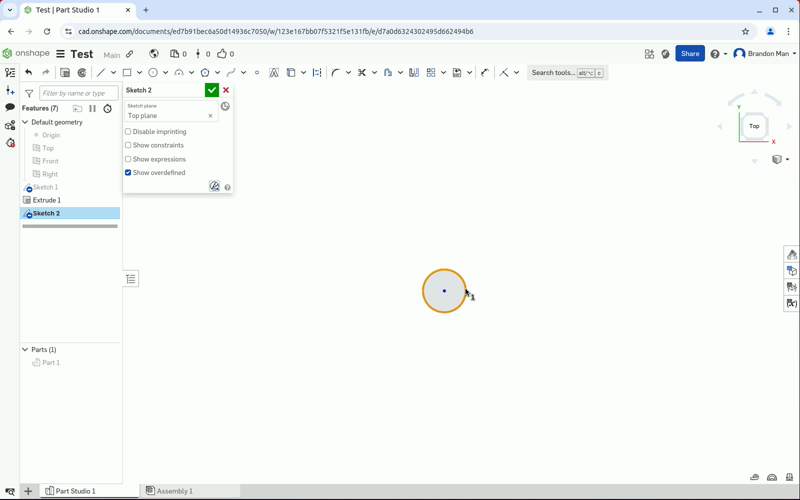
scroll(-6)
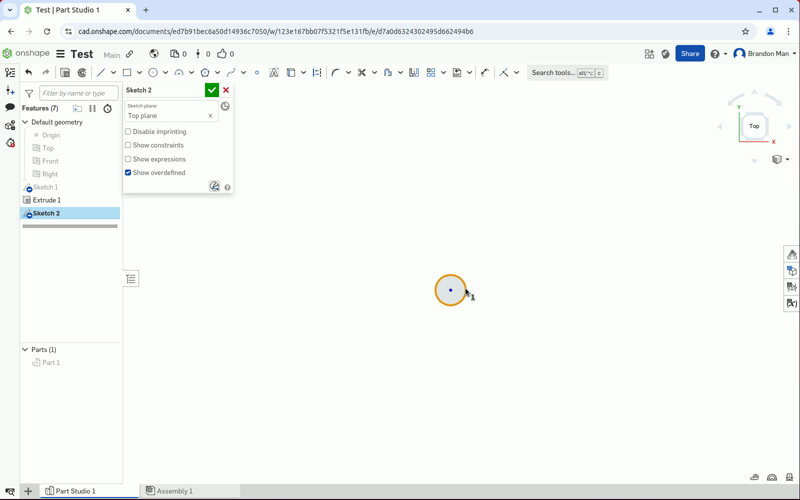
scroll(-6)
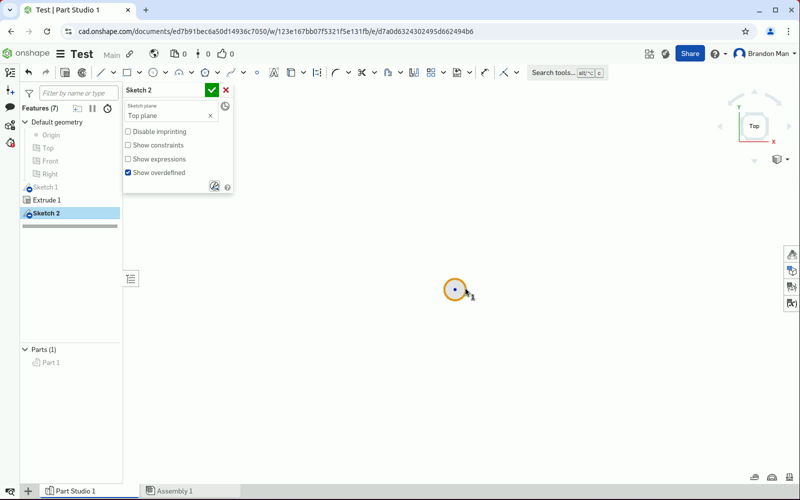
scroll(-6)
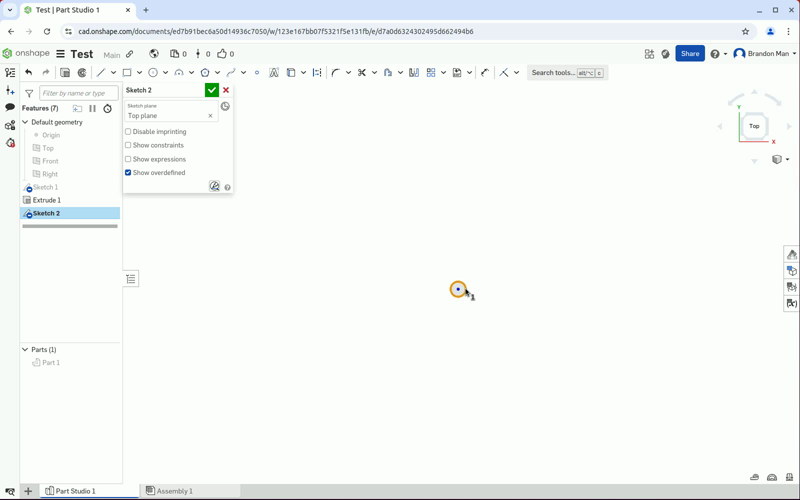
scroll(-6)
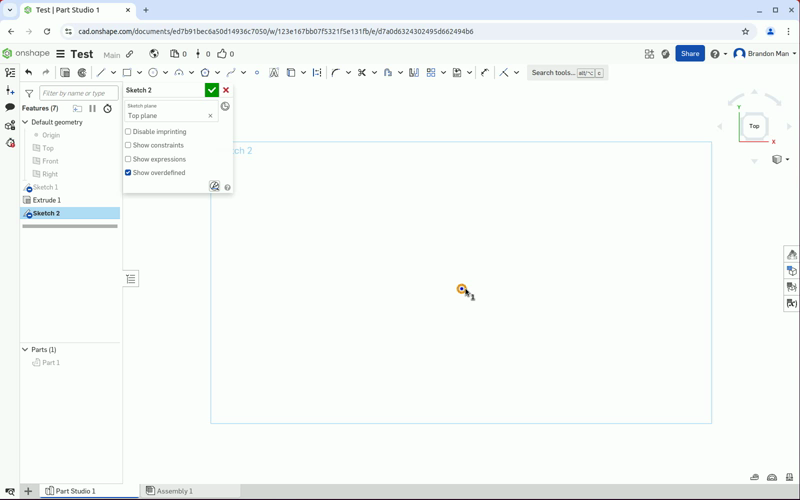
mouse_move(73, 352)
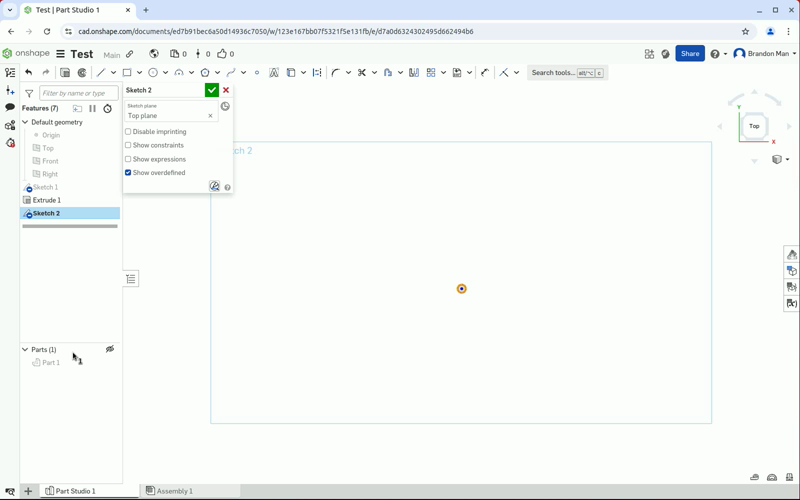
key(shift+y)
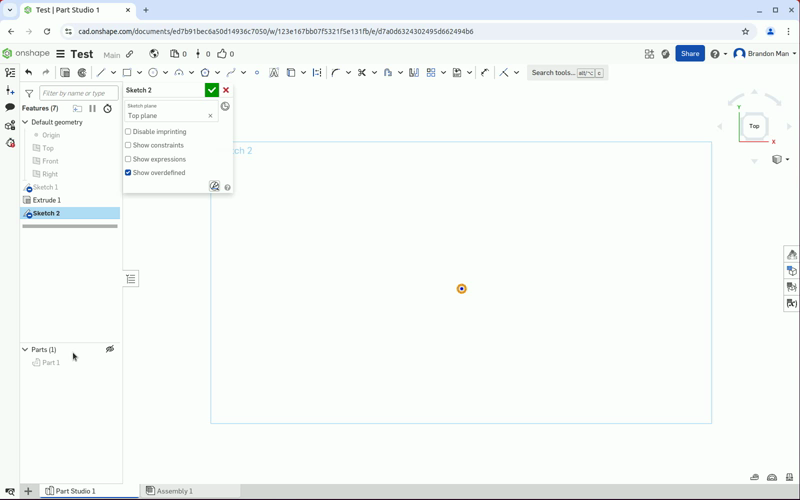
key(shift+e)
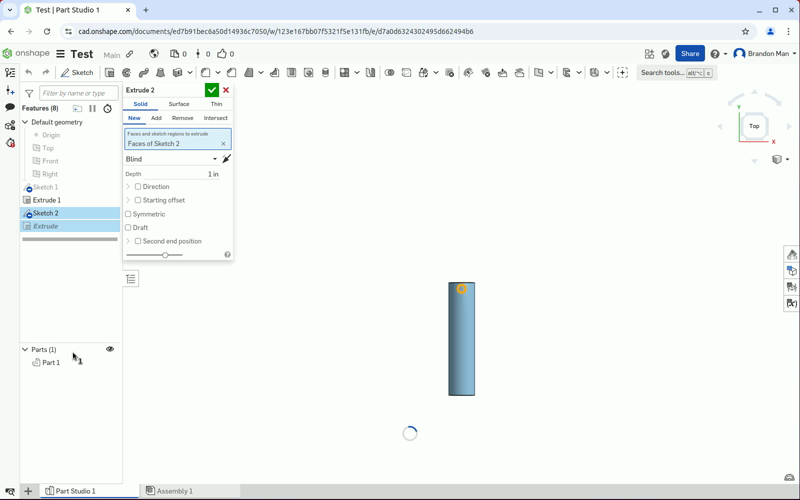
mouse_move(143, 106)
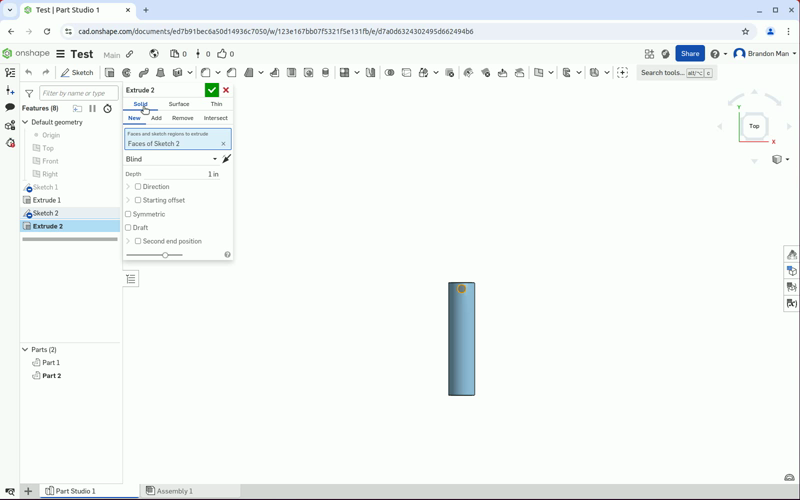
click(143, 106)
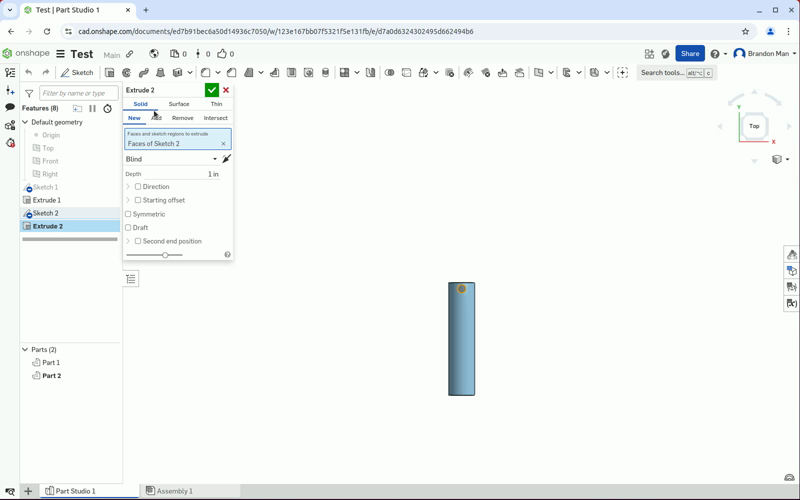
mouse_move(186, 120)
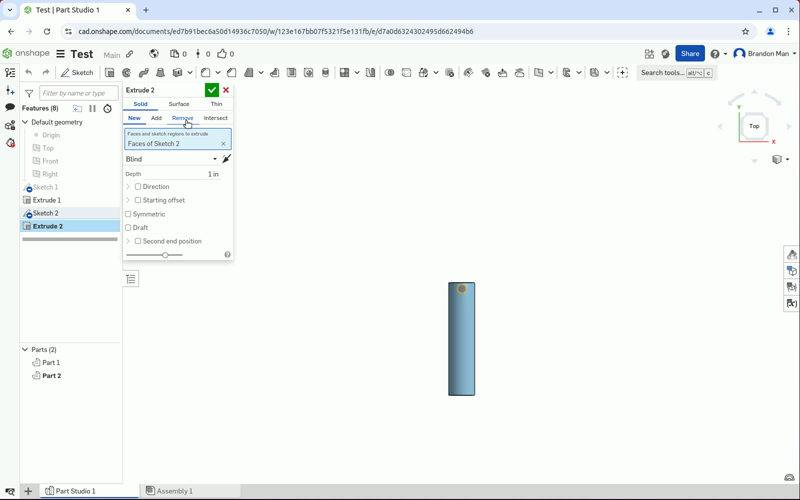
click(186, 120)
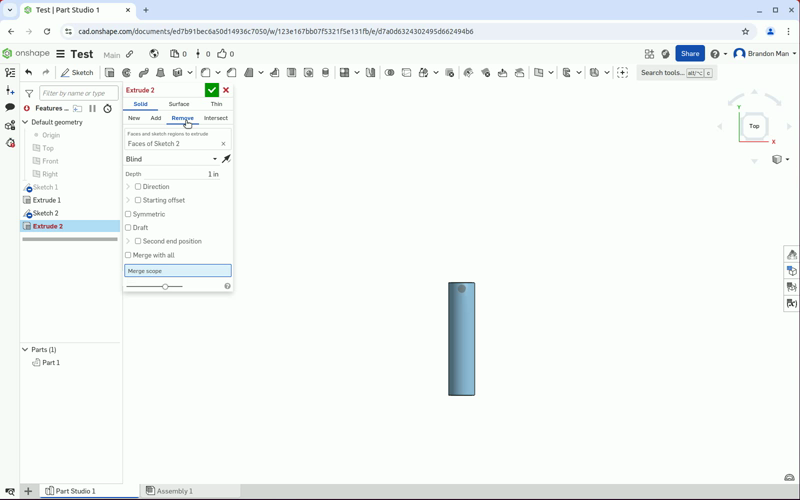
key(tab, 4)
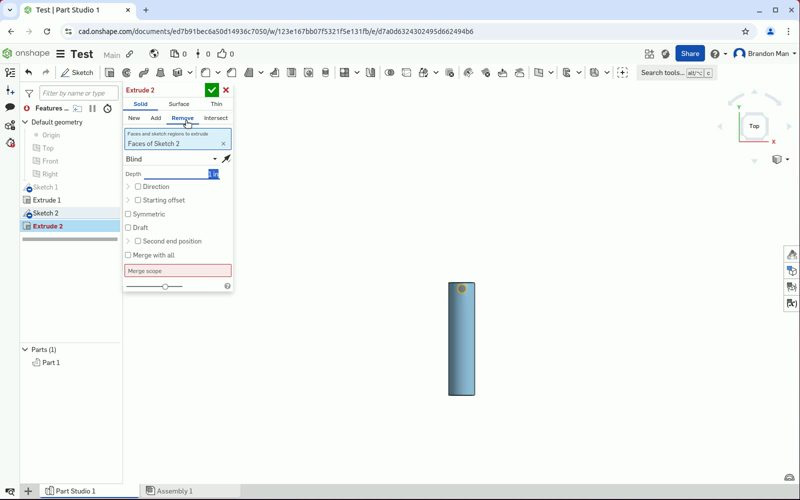
text(11.554)
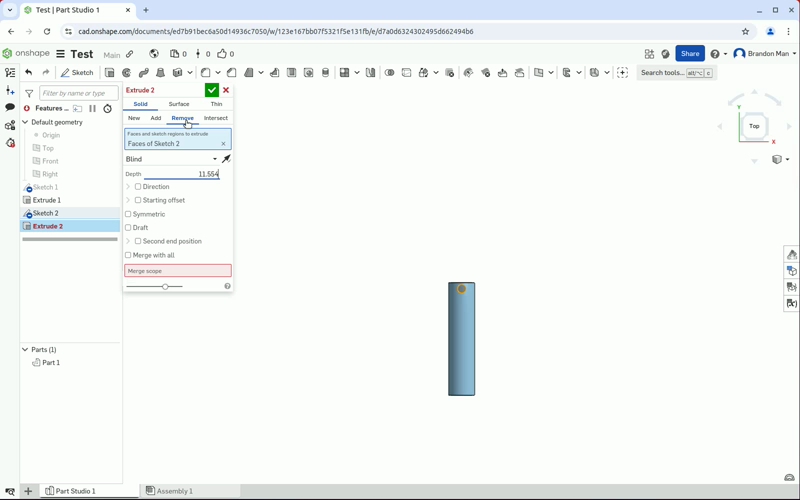
key(tab, 3)
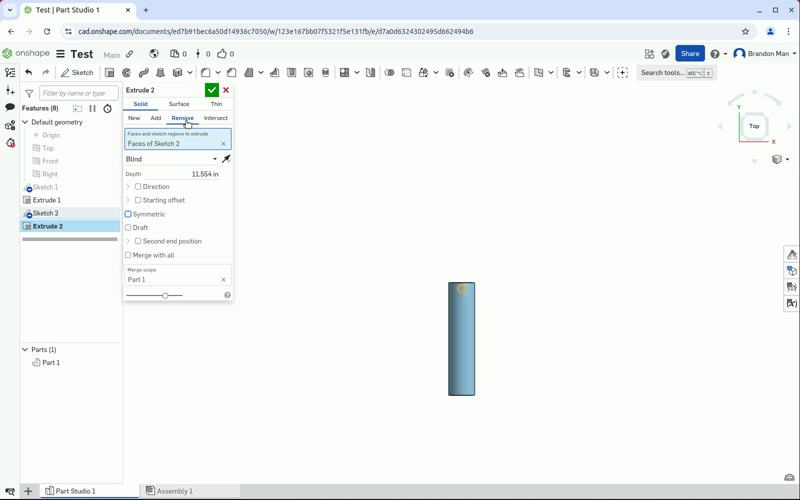
key(space)
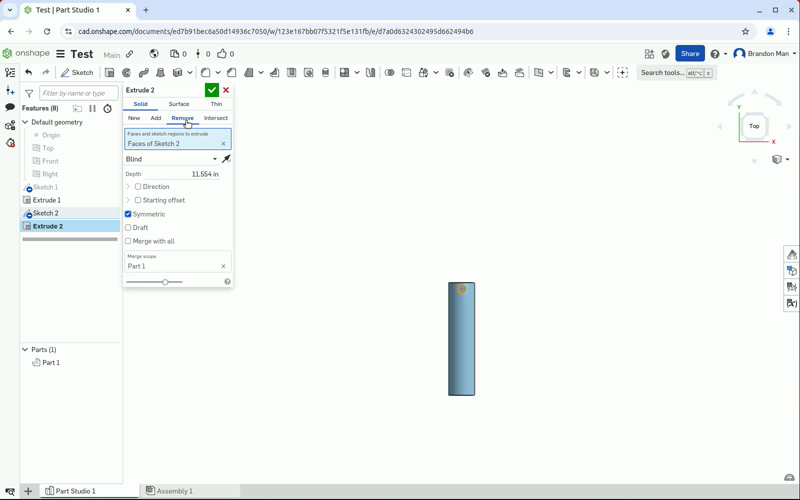
key(tab, 2)
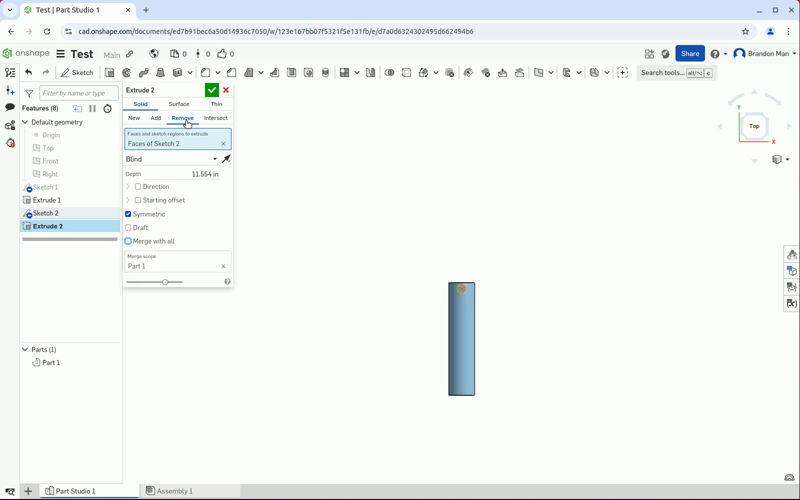
key(space)
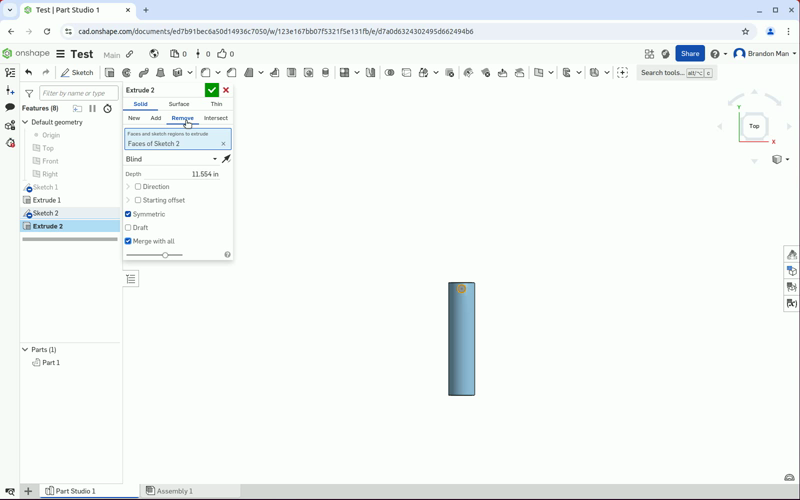
key(enter)
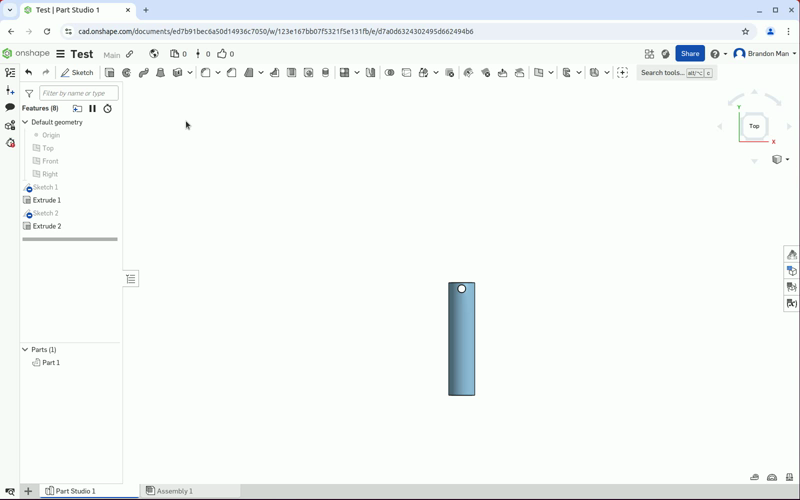
key(shift+h)
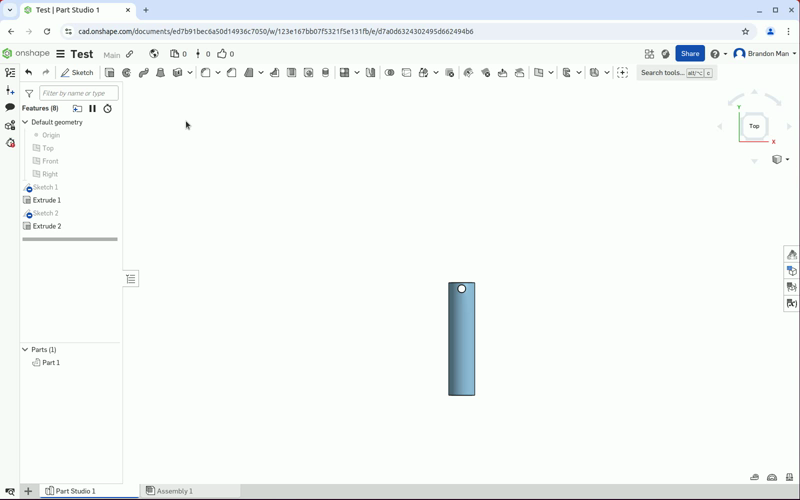
key(shift+h)
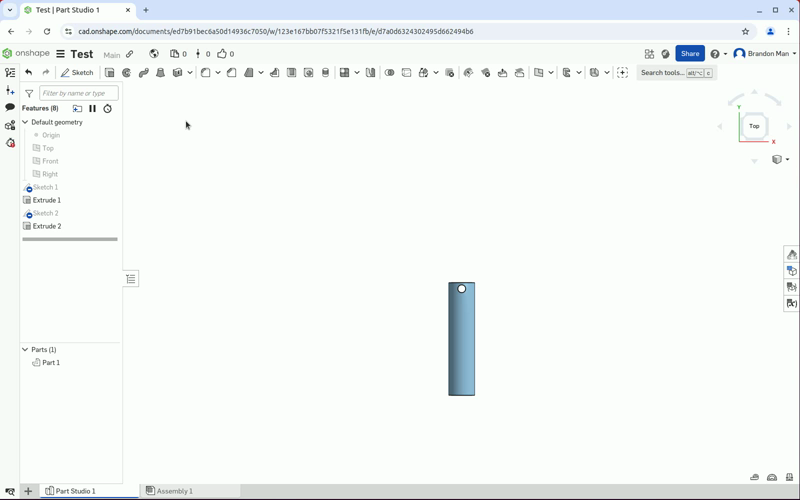
mouse_move(73, 189)
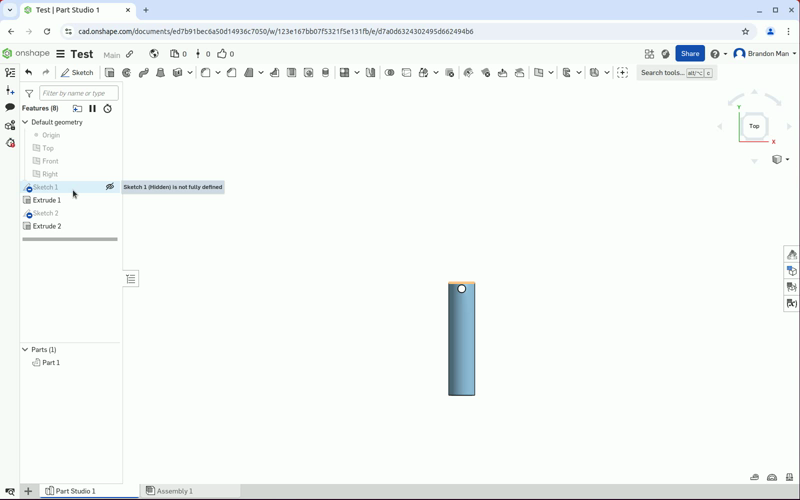
click(73, 189)
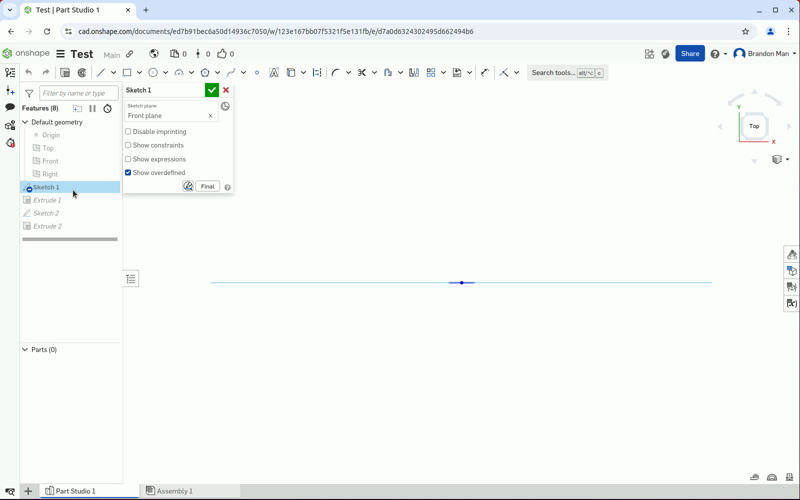
mouse_move(229, 92)
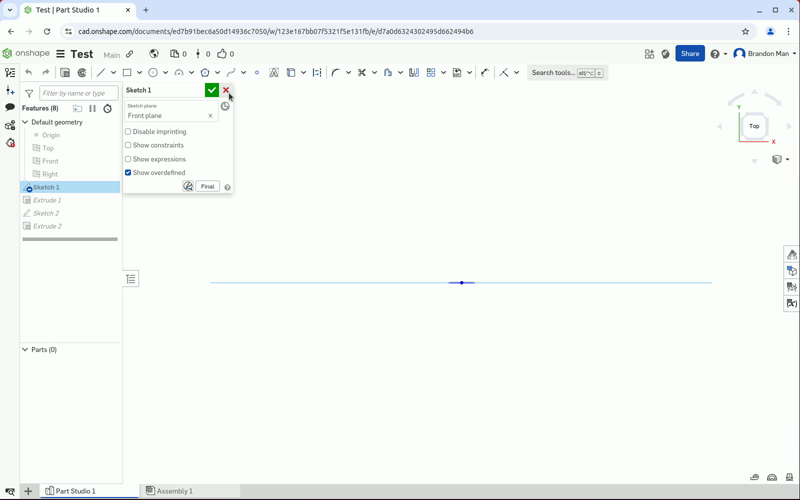
click(229, 92)
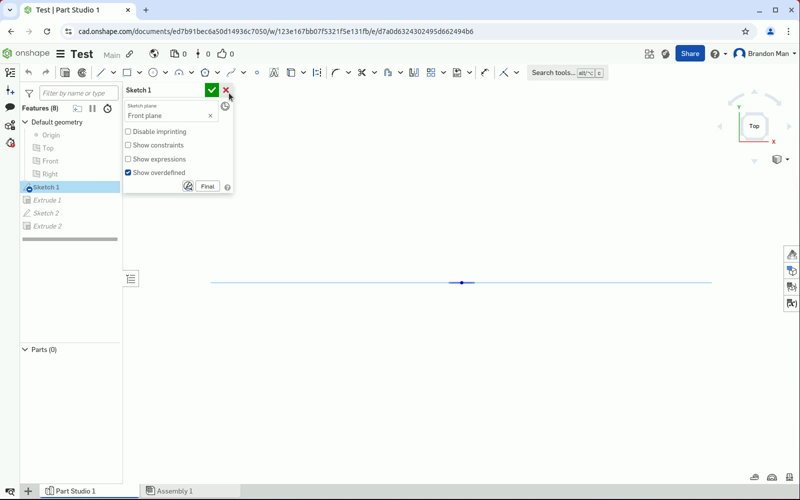
key(shift+s)
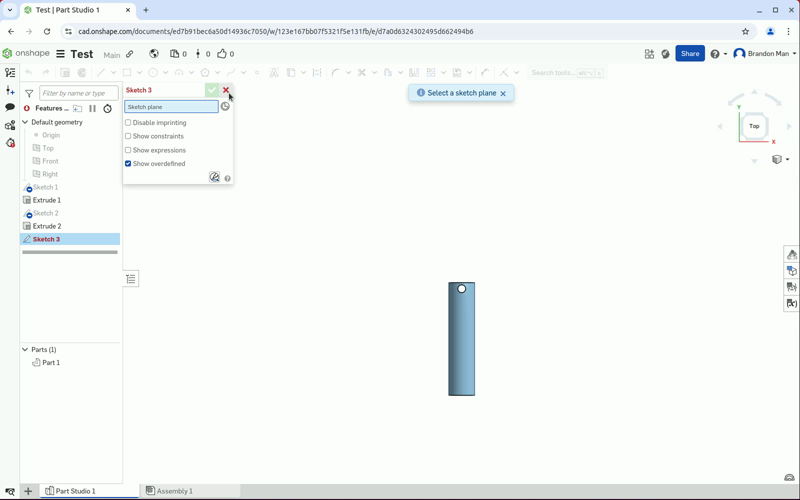
mouse_move(73, 150)
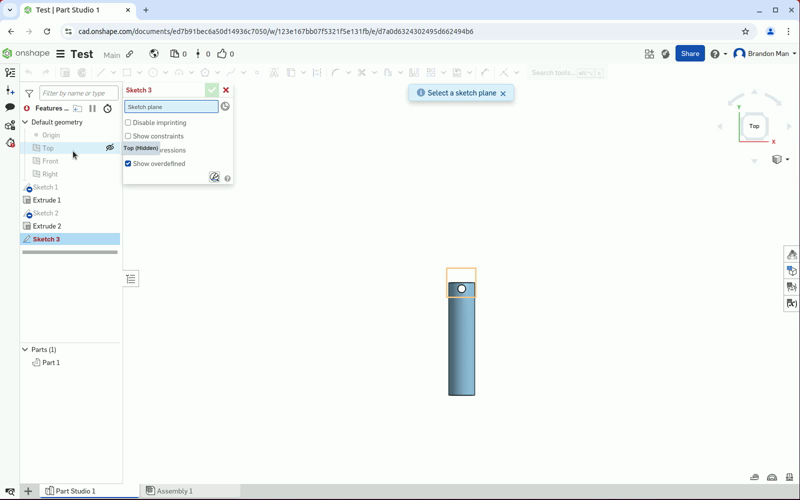
click(73, 150)
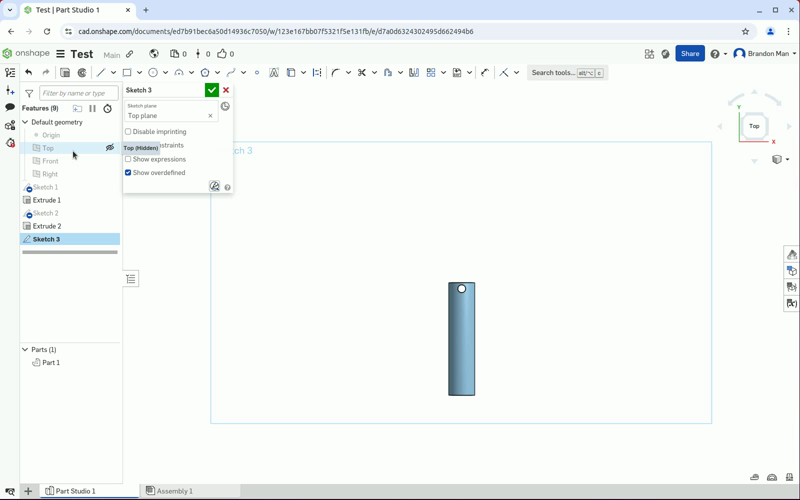
mouse_move(73, 352)
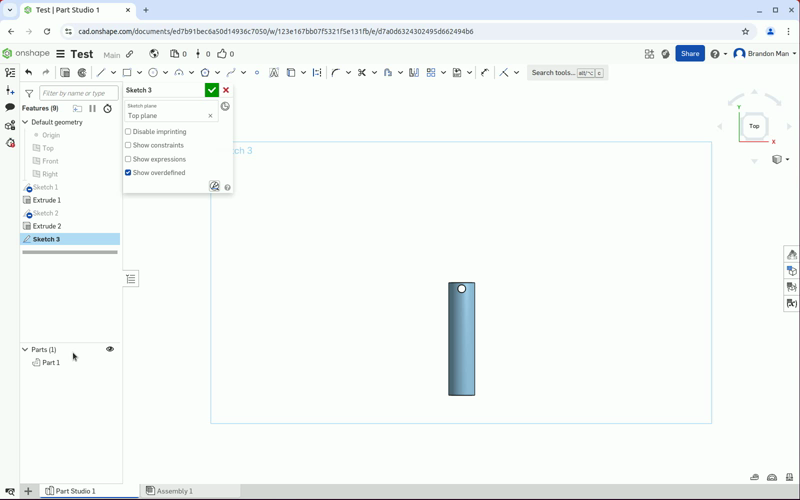
key(y)
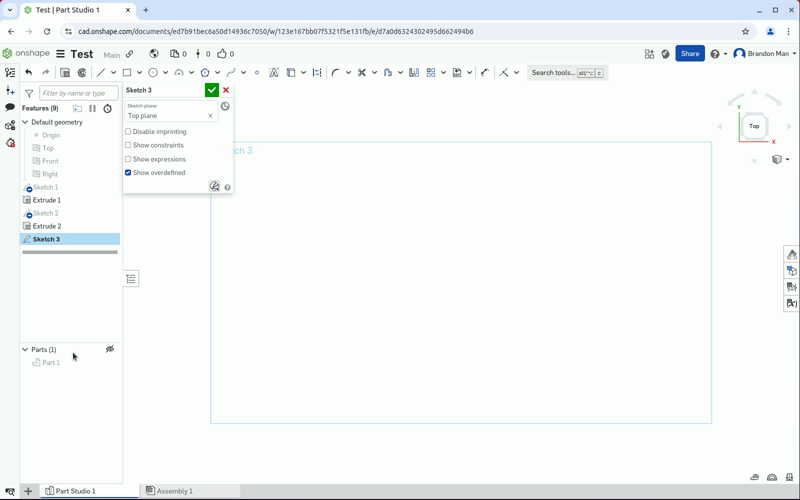
key(c)
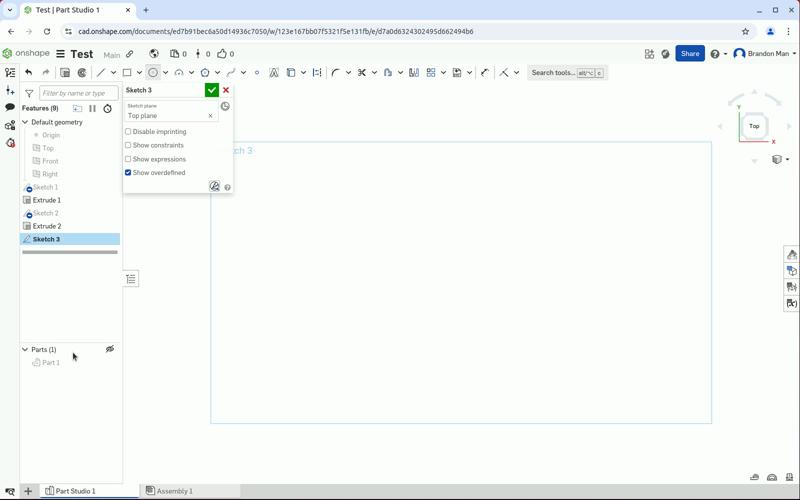
key_down(shift)
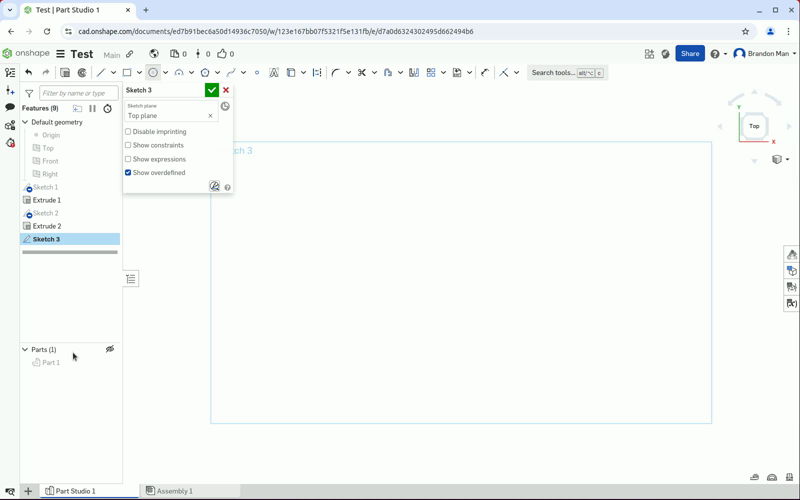
mouse_move(461, 326)
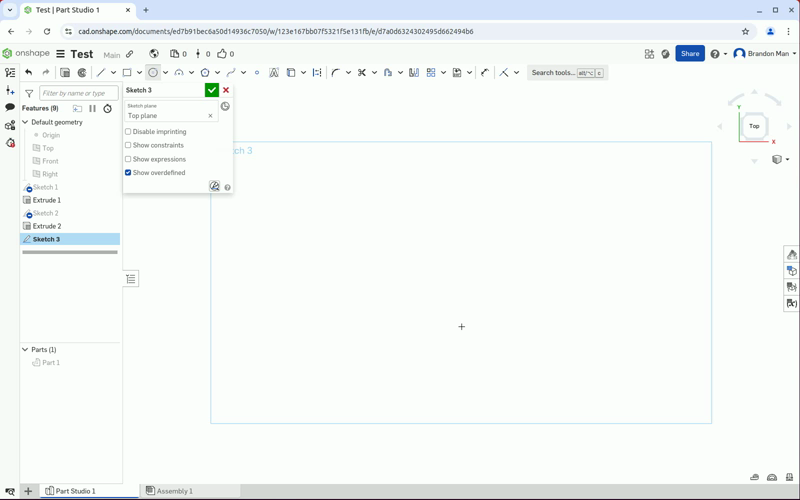
click(461, 326)
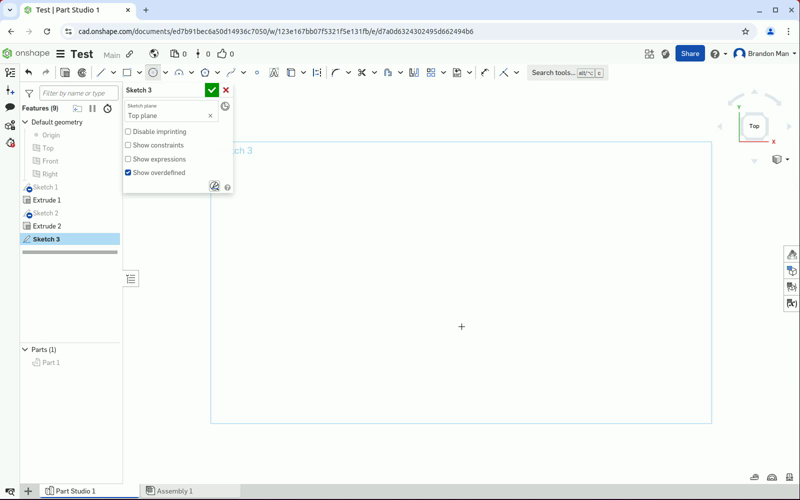
key_up(shift)
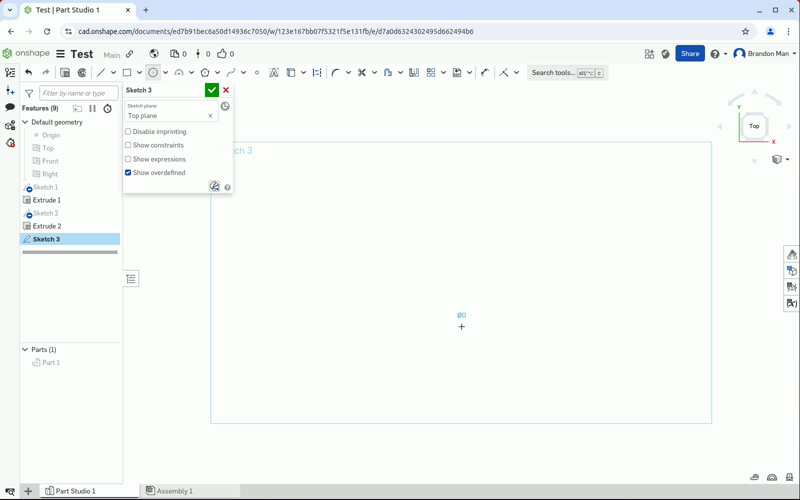
mouse_move(465, 326)
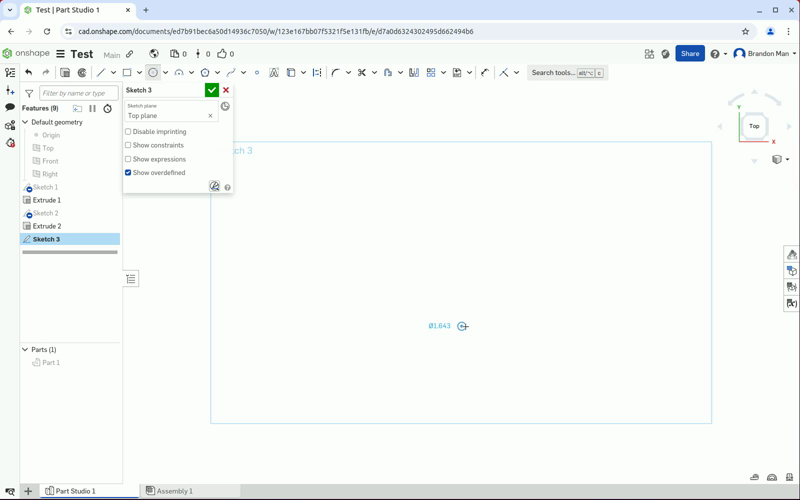
click(465, 326)
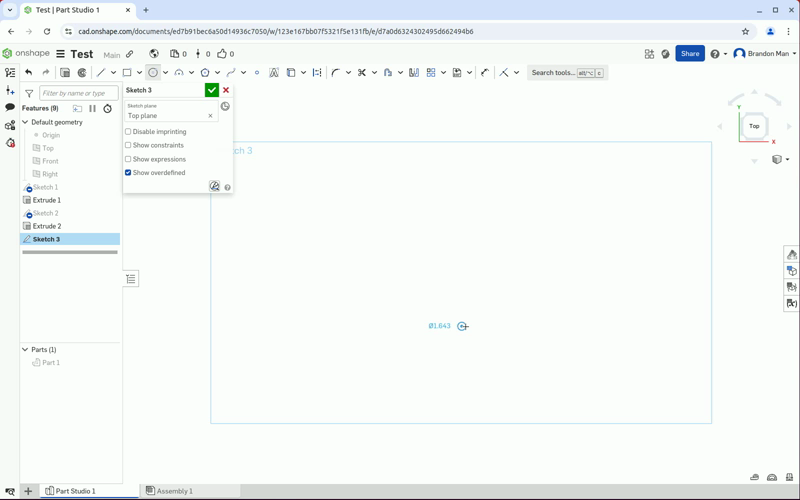
key(esc)
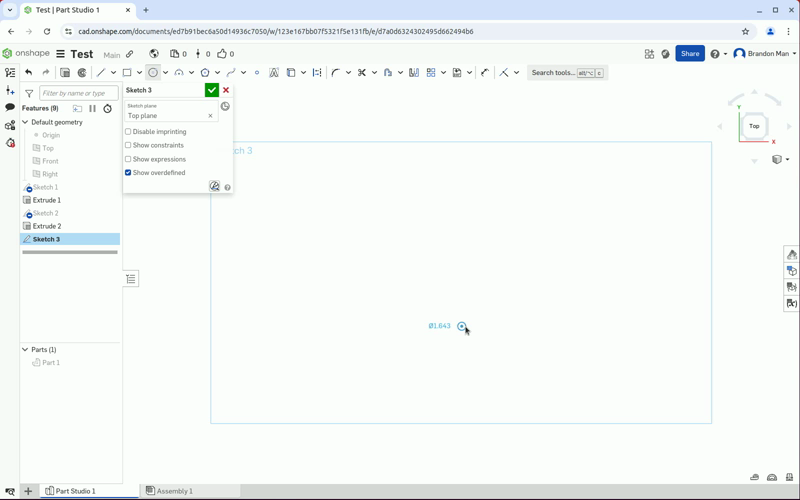
mouse_move(461, 327)
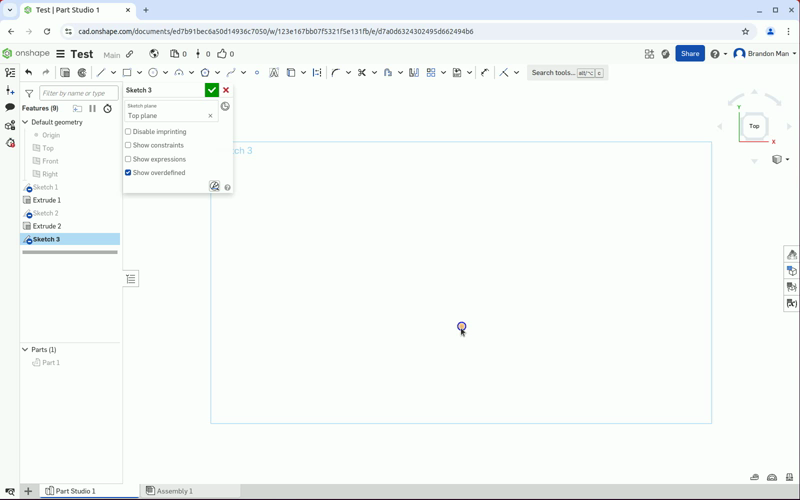
scroll(6)
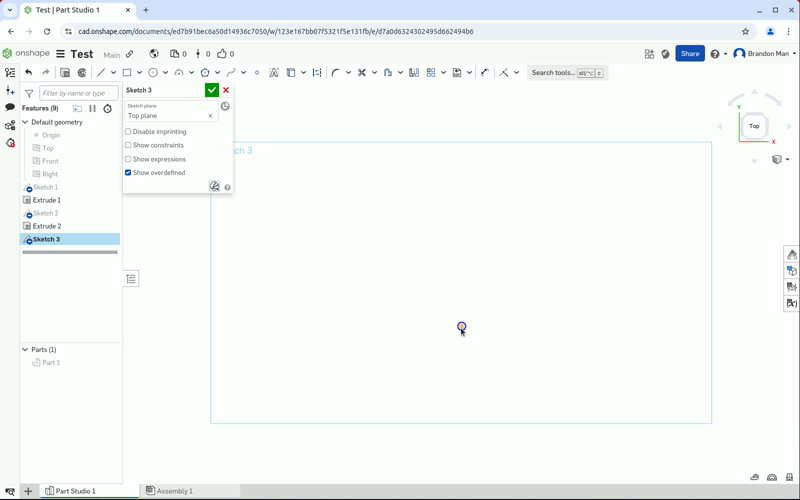
scroll(6)
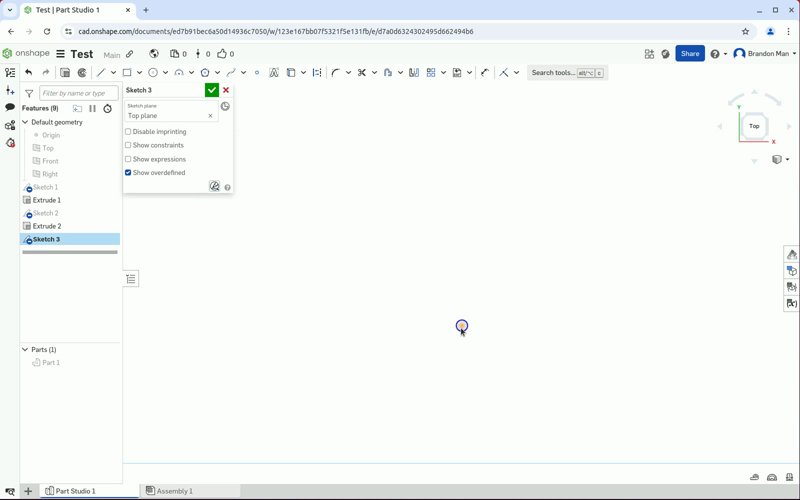
scroll(6)
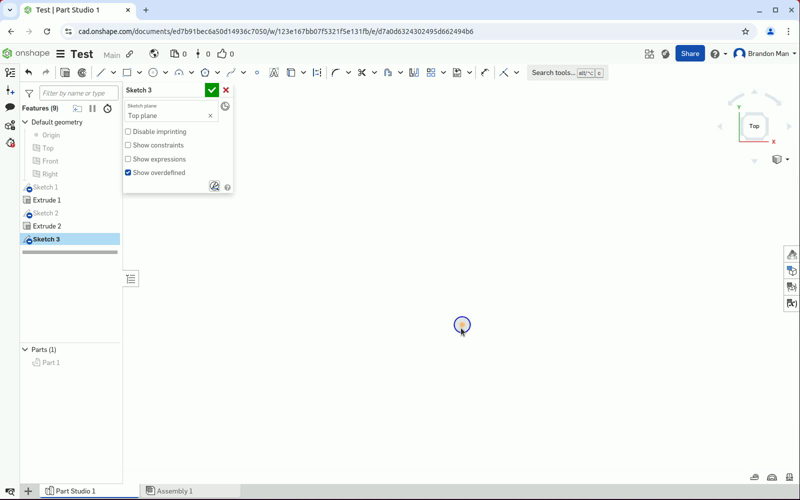
scroll(6)
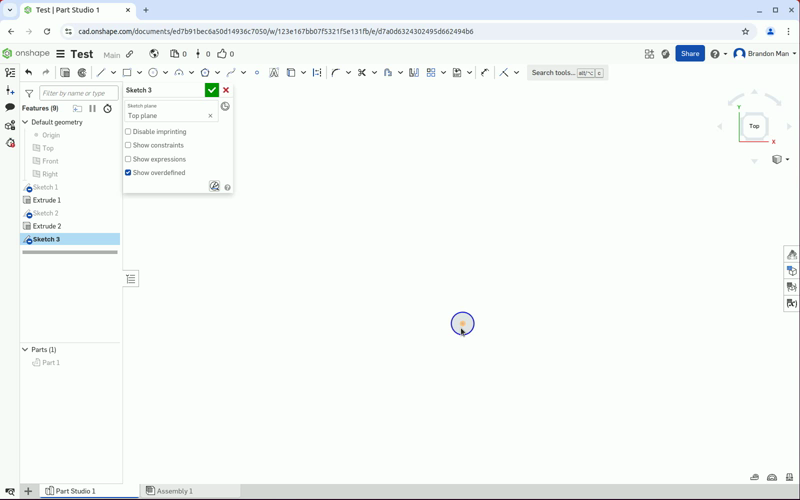
scroll(6)
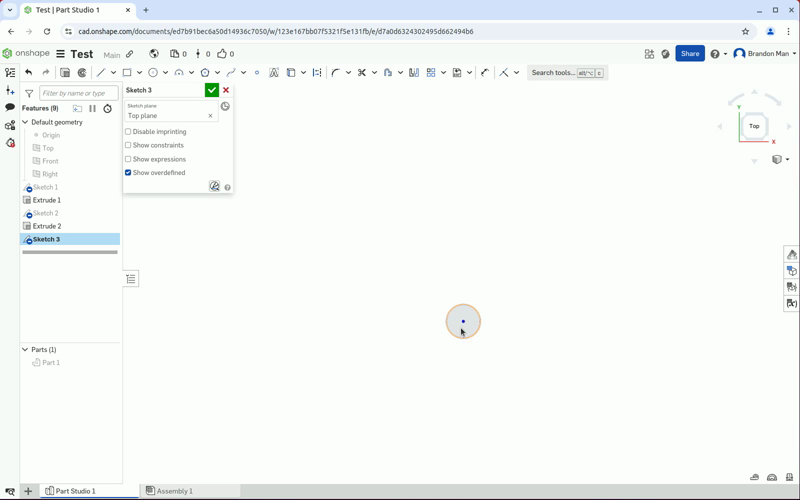
scroll(6)
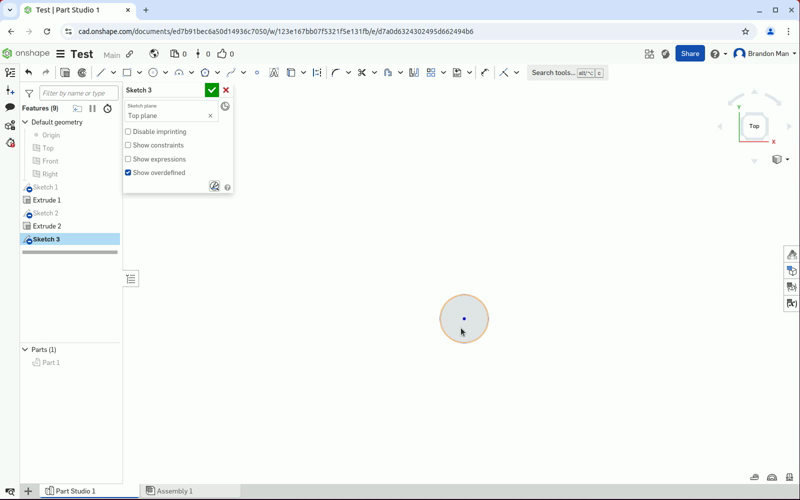
scroll(6)
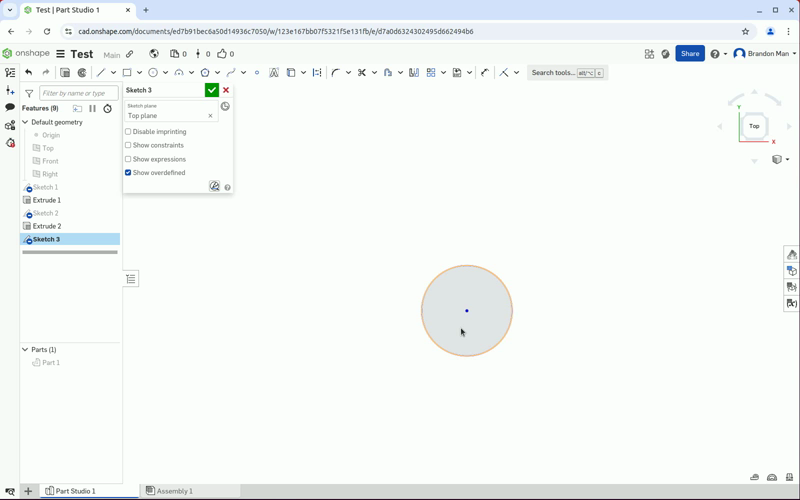
click(461, 327)
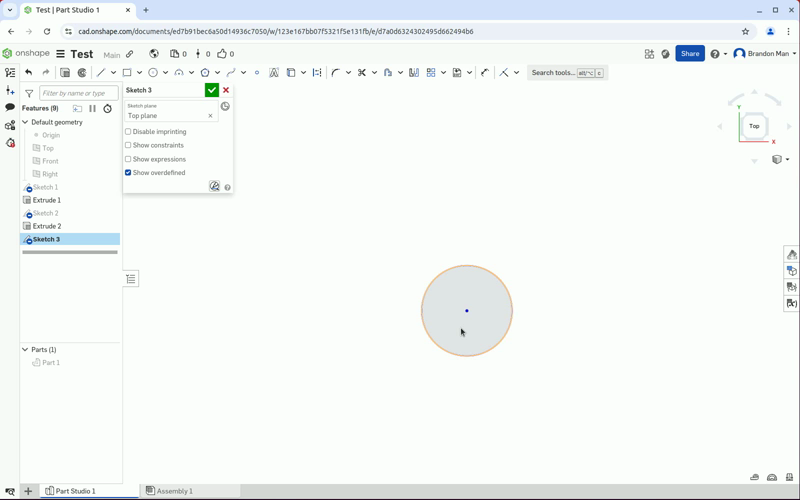
scroll(-6)
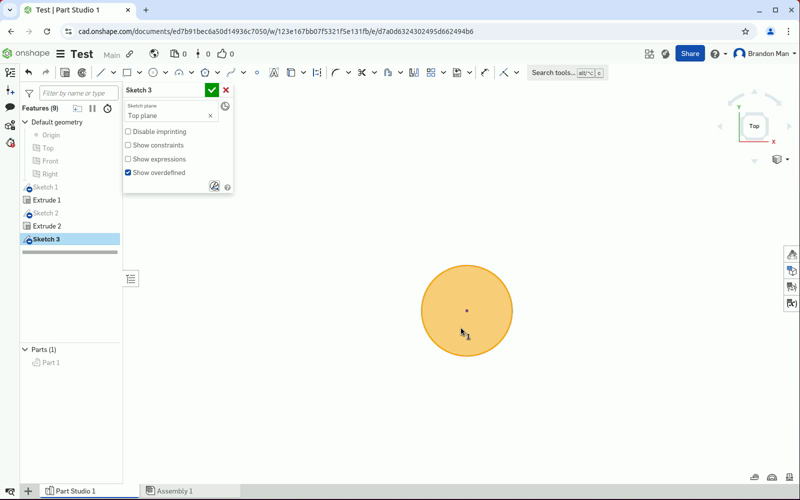
scroll(-6)
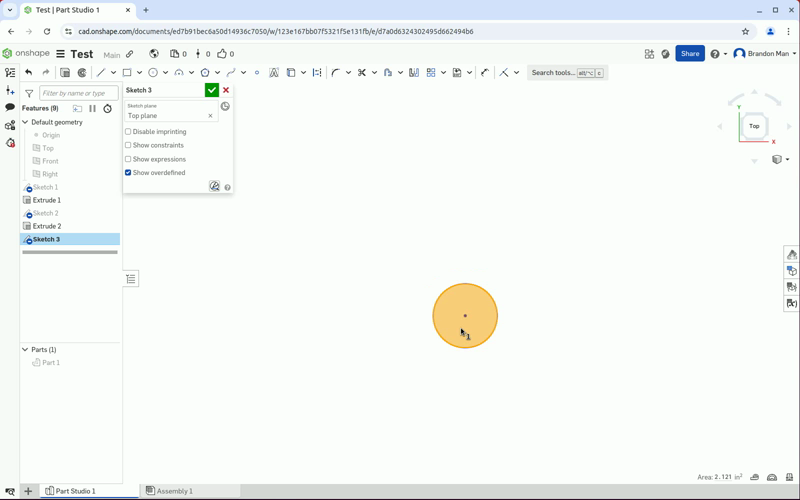
scroll(-6)
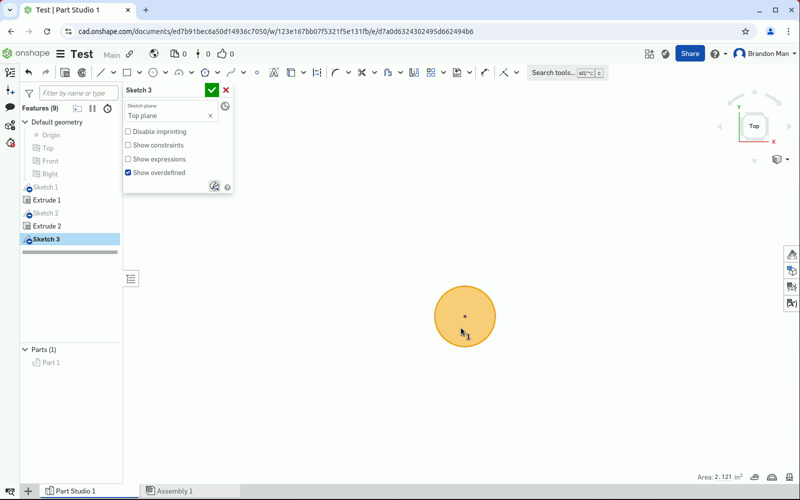
scroll(-6)
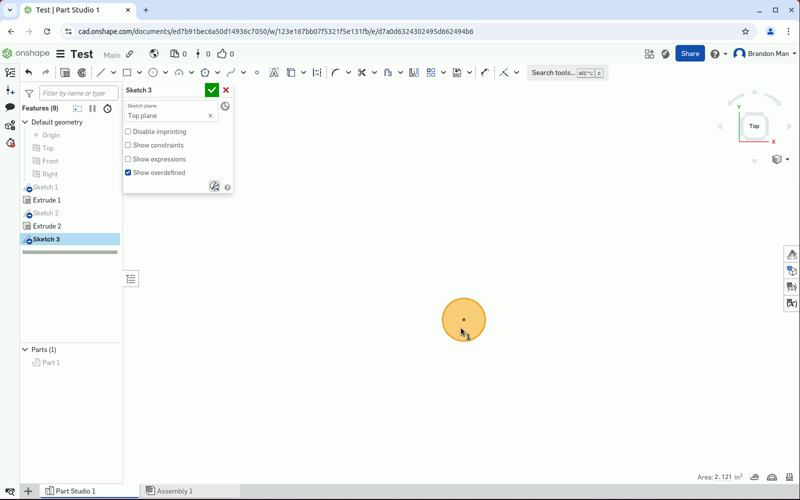
scroll(-6)
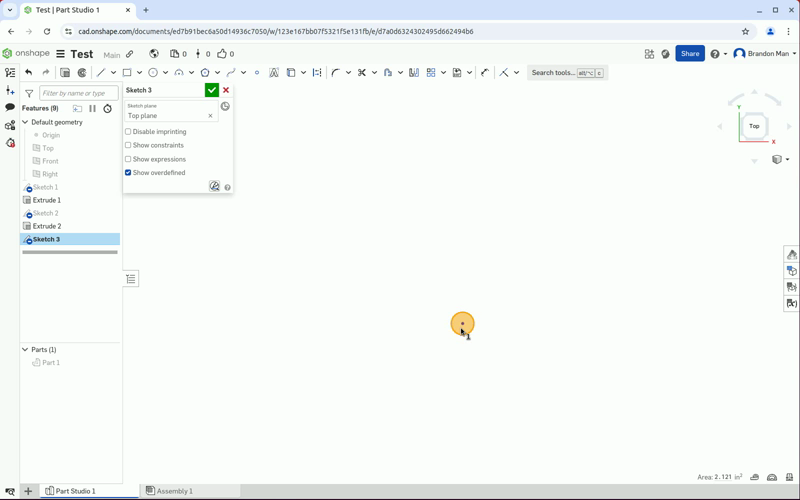
scroll(-6)
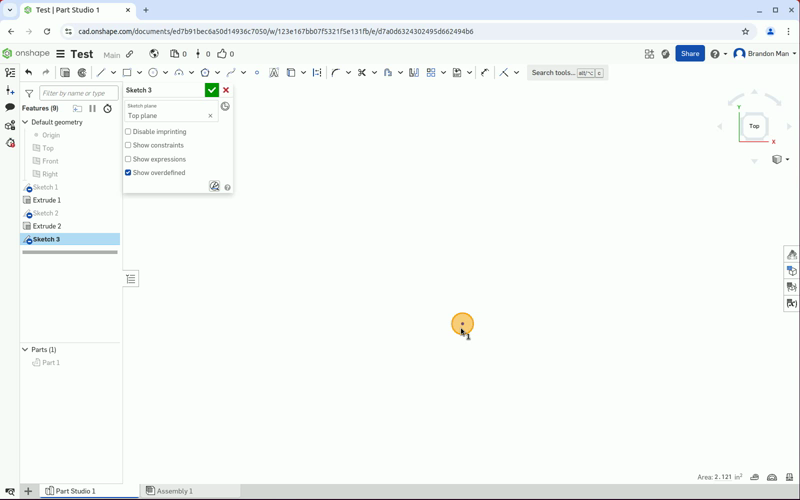
scroll(-6)
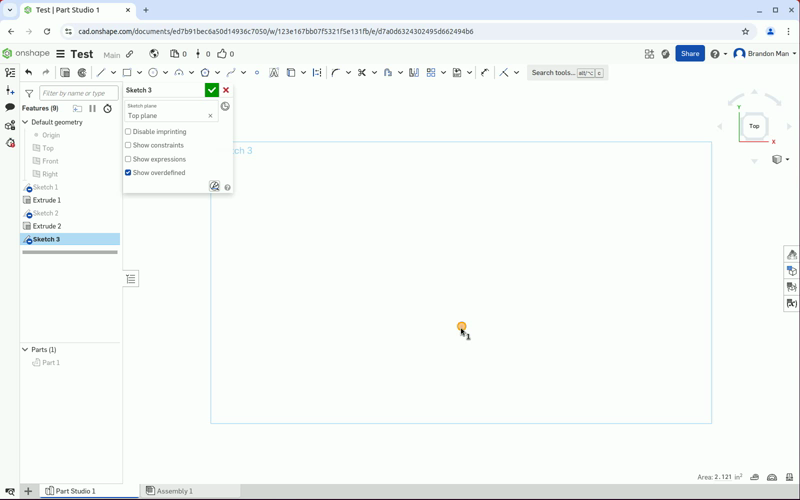
mouse_move(73, 352)
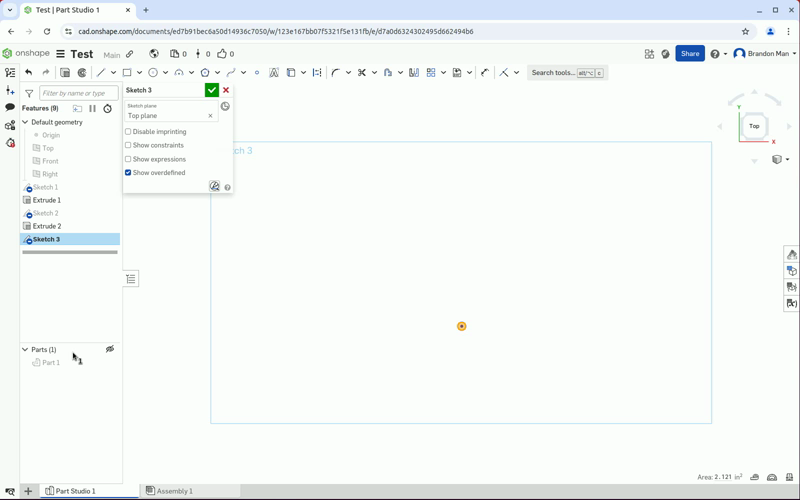
key(shift+y)
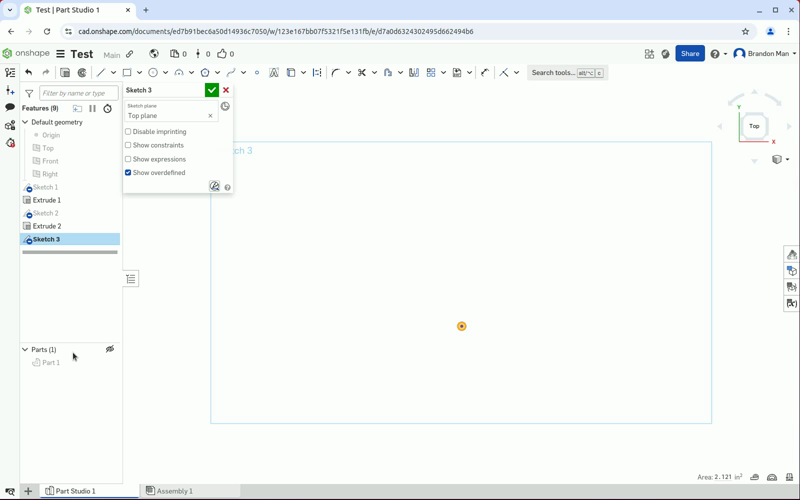
key(shift+e)
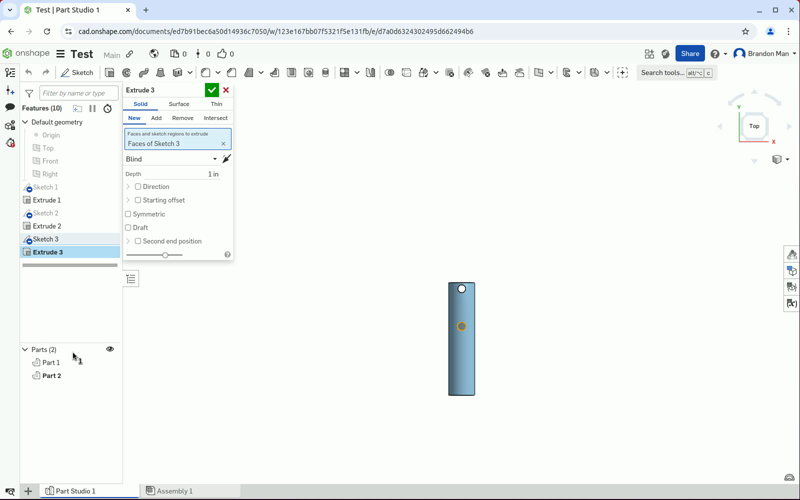
mouse_move(143, 106)
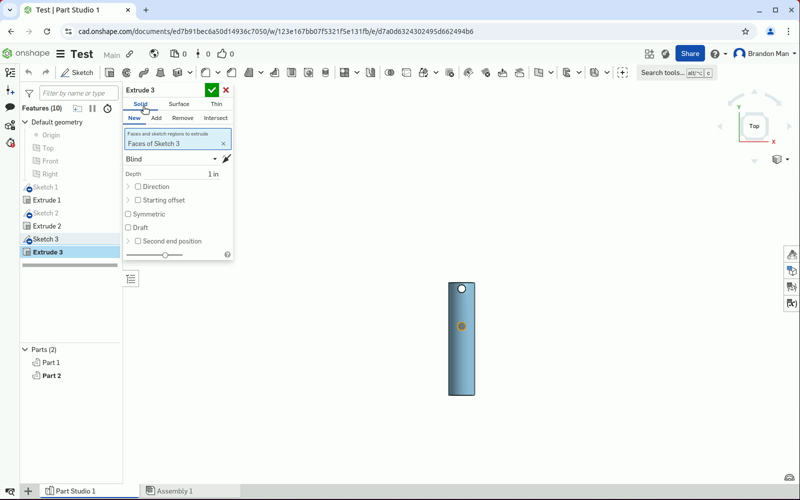
click(143, 106)
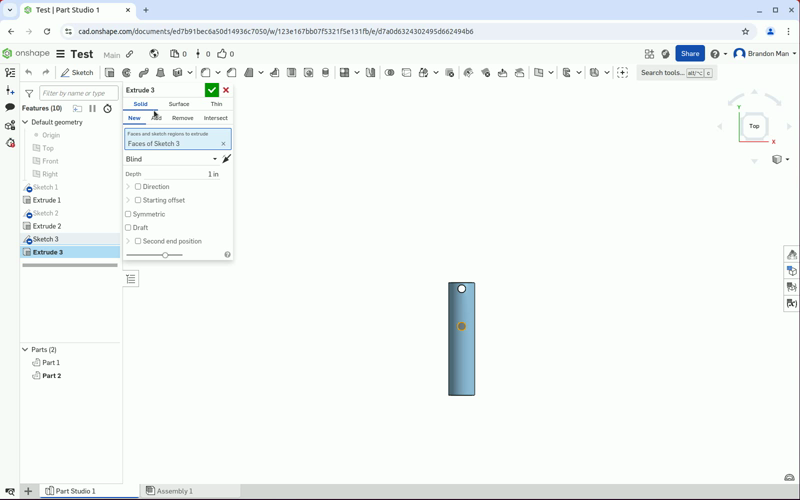
mouse_move(186, 120)
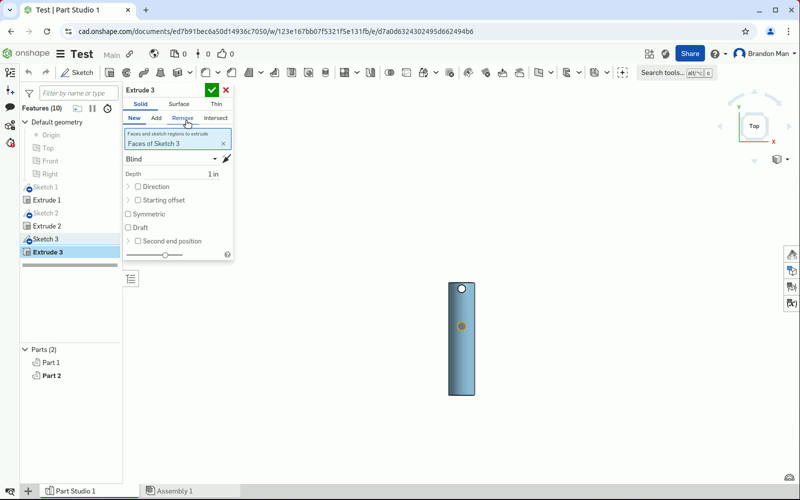
click(186, 120)
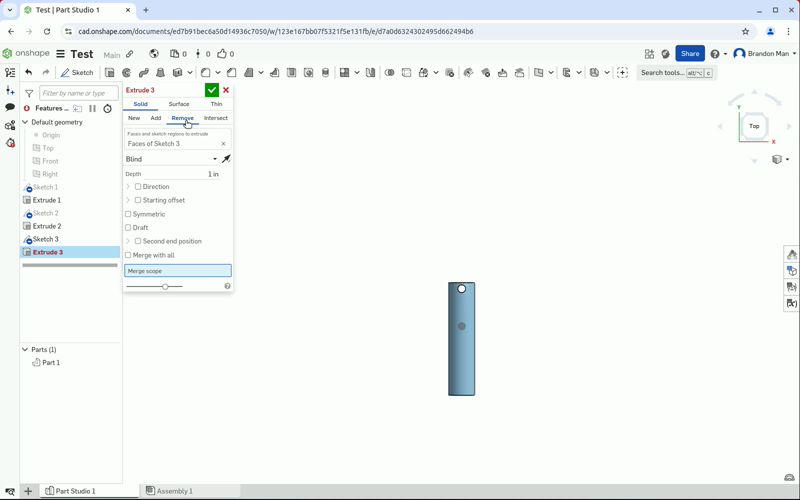
key(tab, 4)
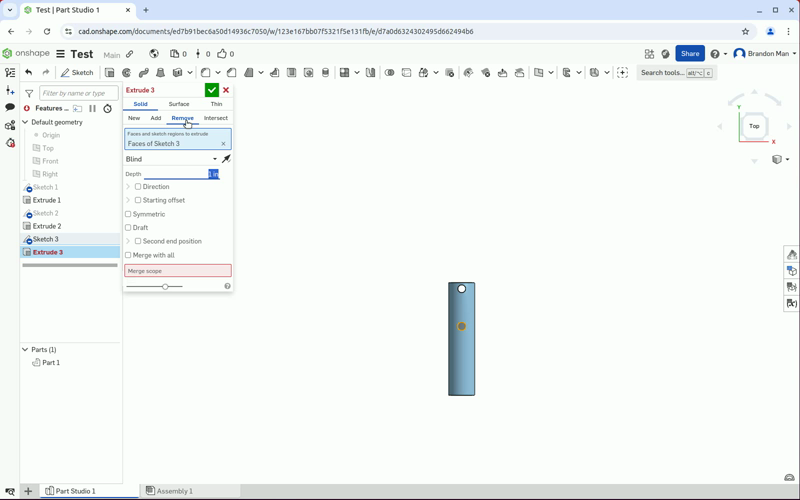
text(11.554)
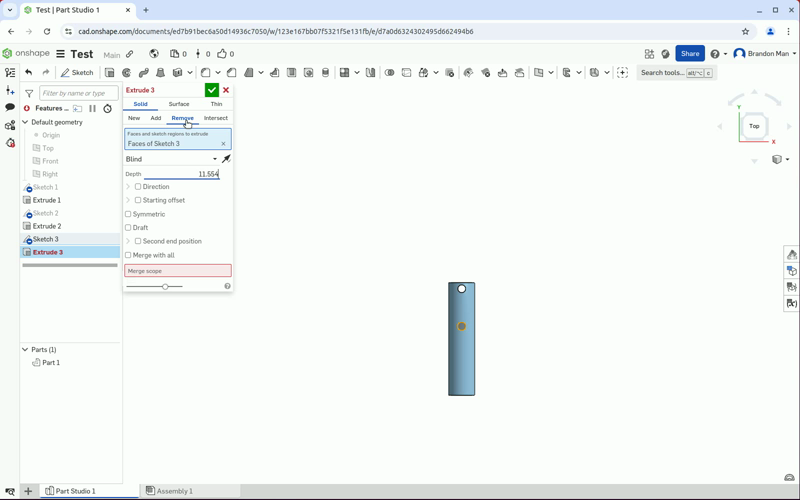
key(tab, 3)
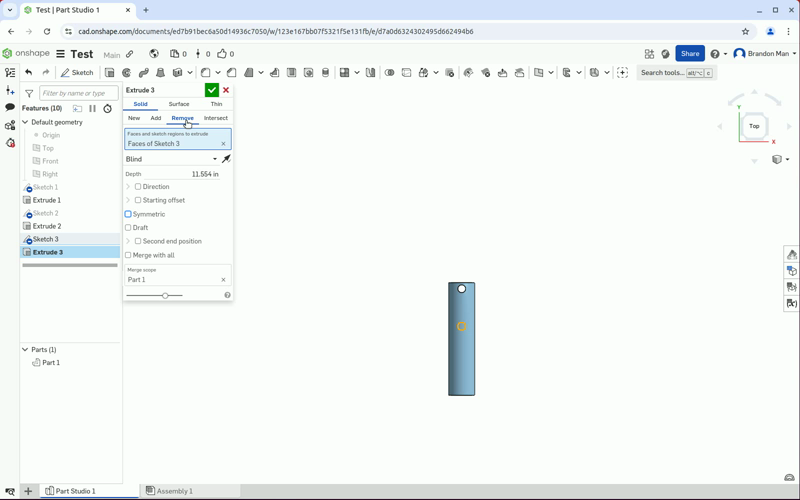
key(space)
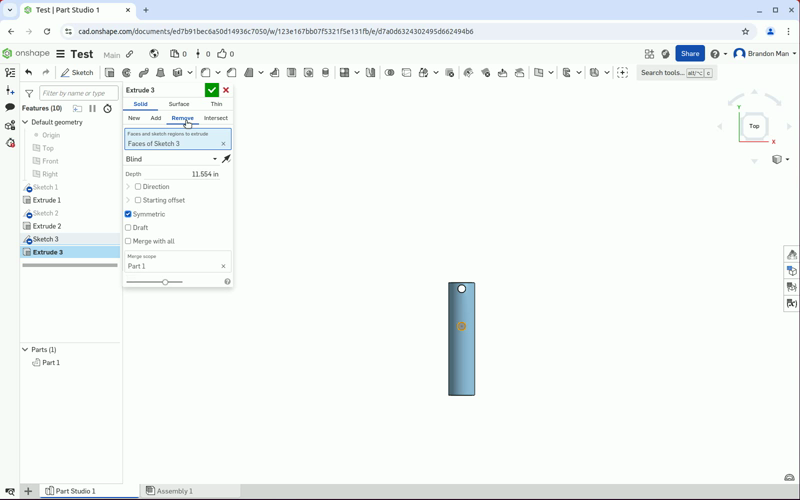
key(tab, 2)
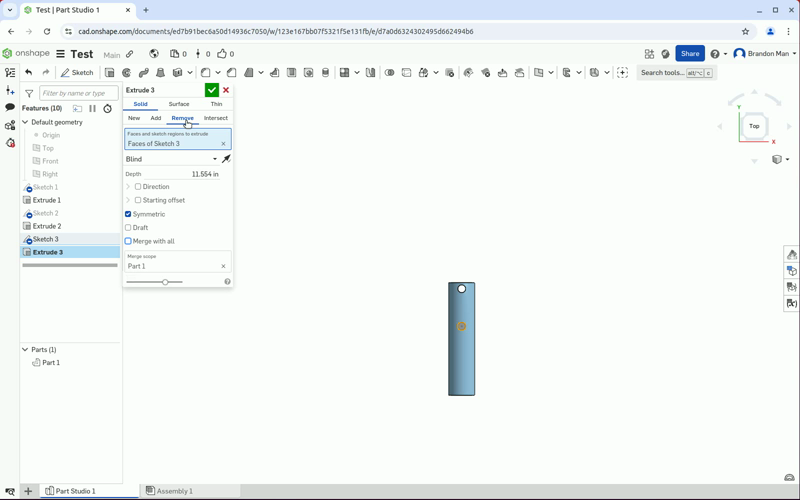
key(space)
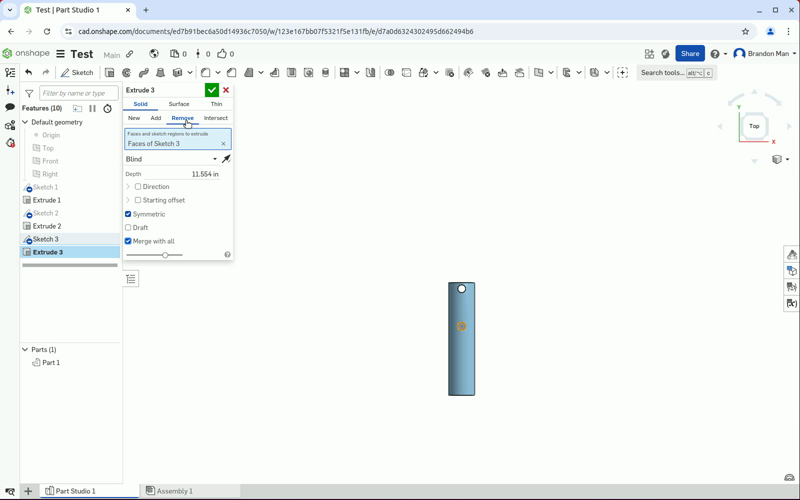
key(enter)
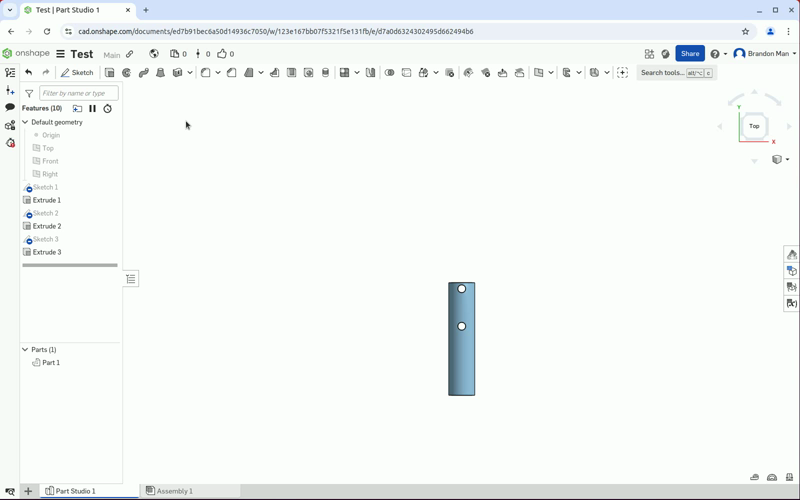
key(shift+h)
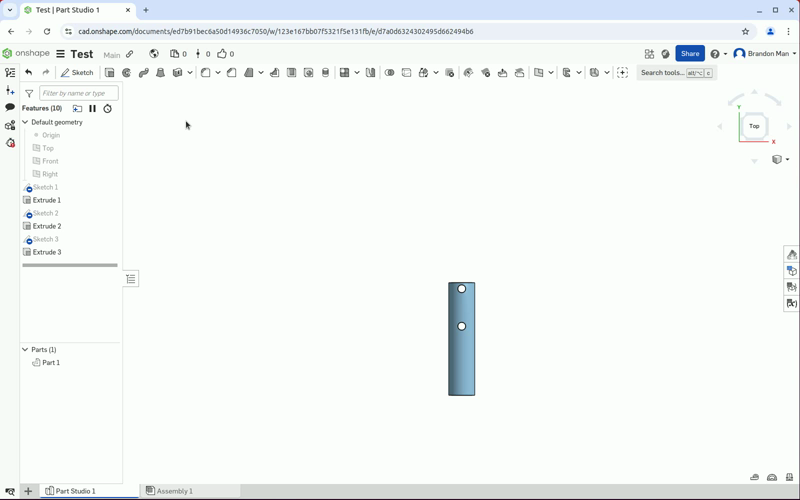
key(shift+h)
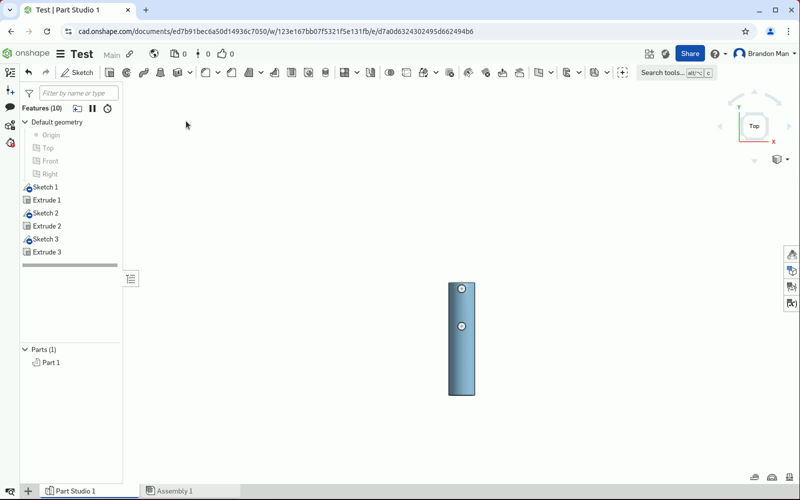
key(shift+7)
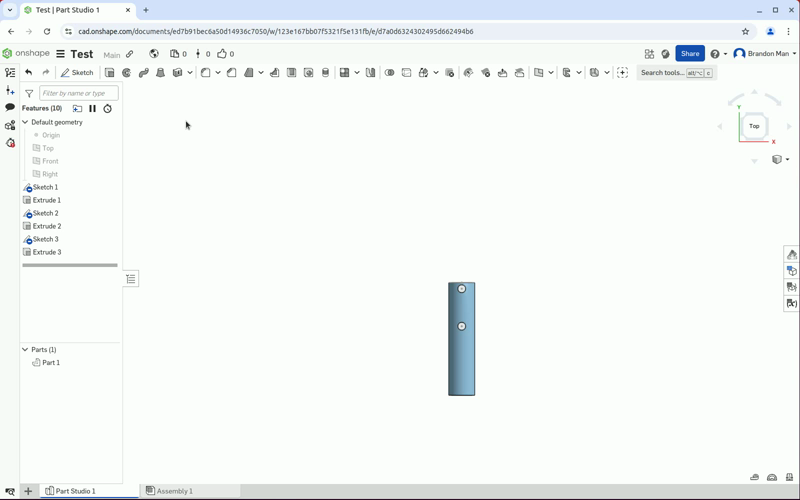
key(up, 3)
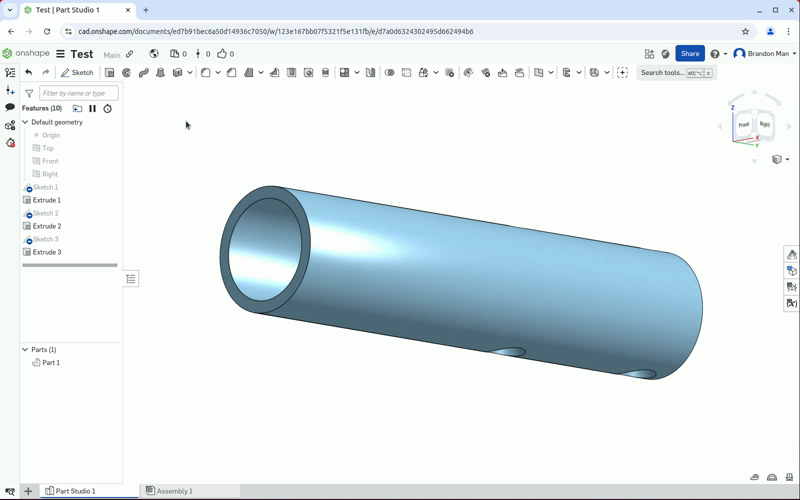
key(left, 3)
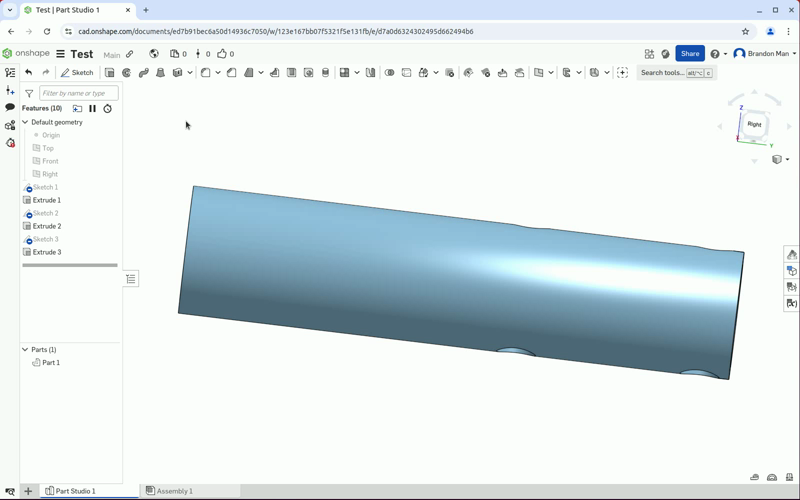
key(right, 3)
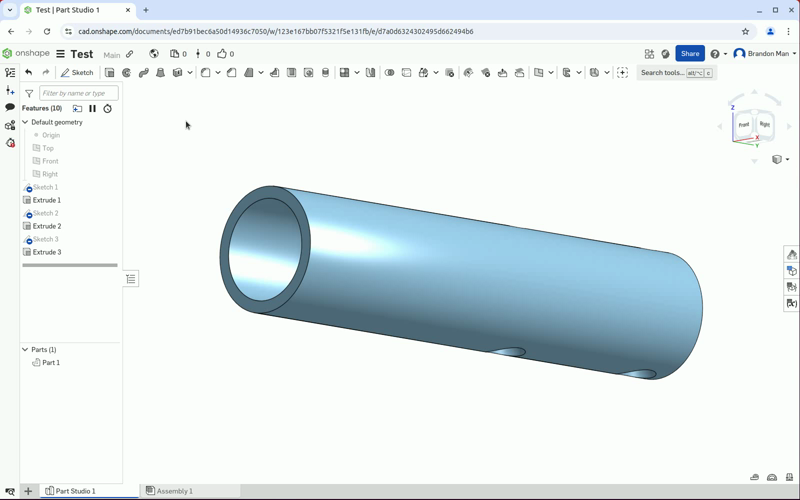
key(down, 3)
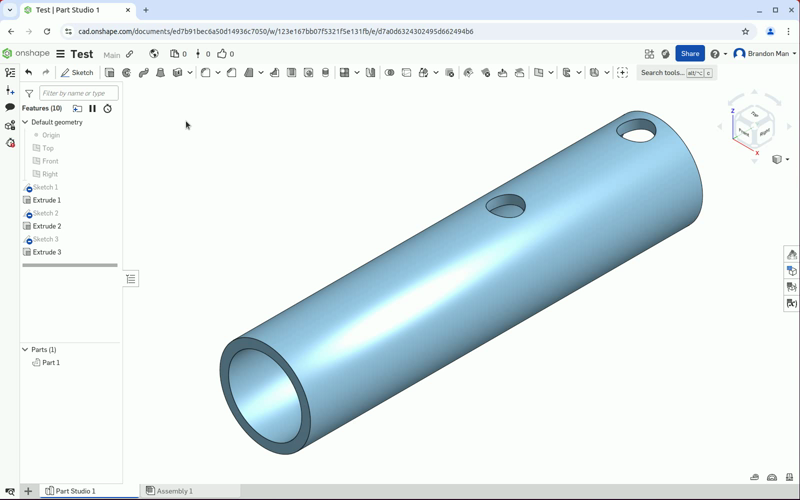
mouse_move(73, 189)
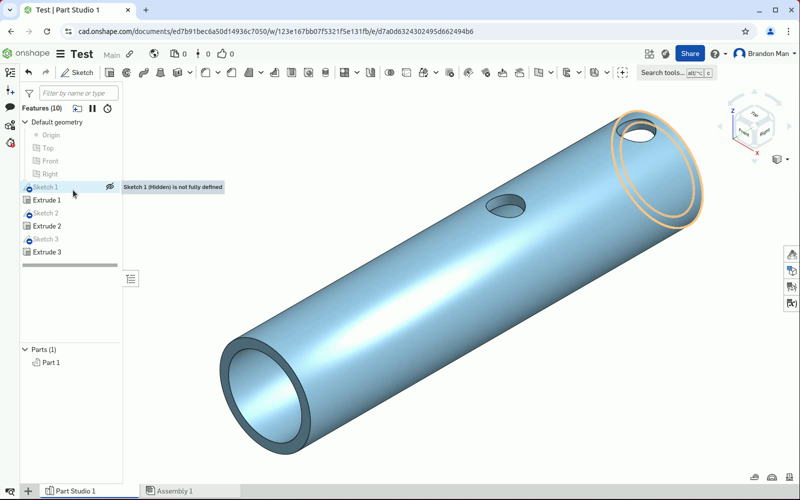
click(73, 189)